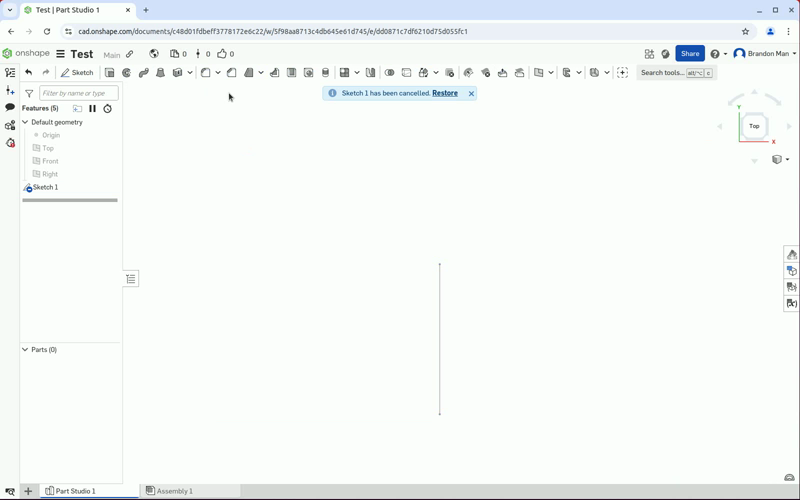
key(shift+h)
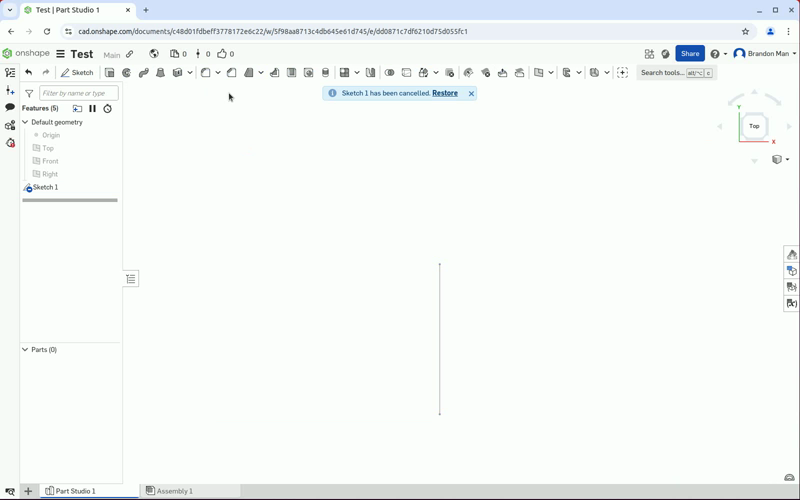
key(shift+s)
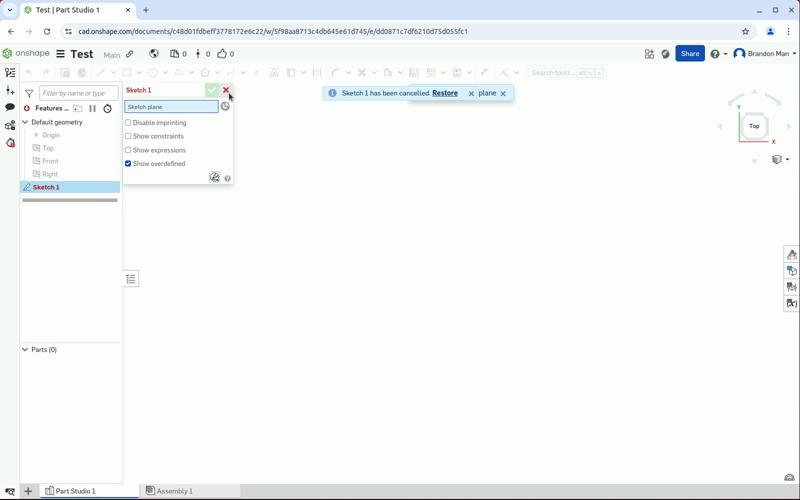
mouse_move(73, 150)
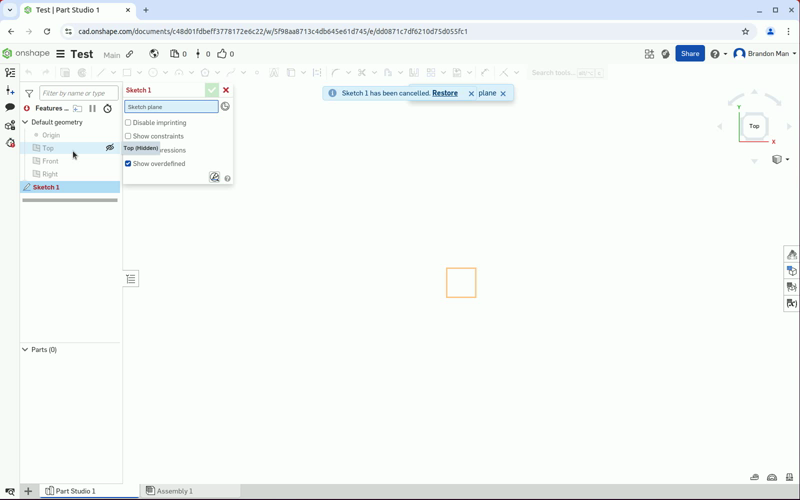
click(73, 150)
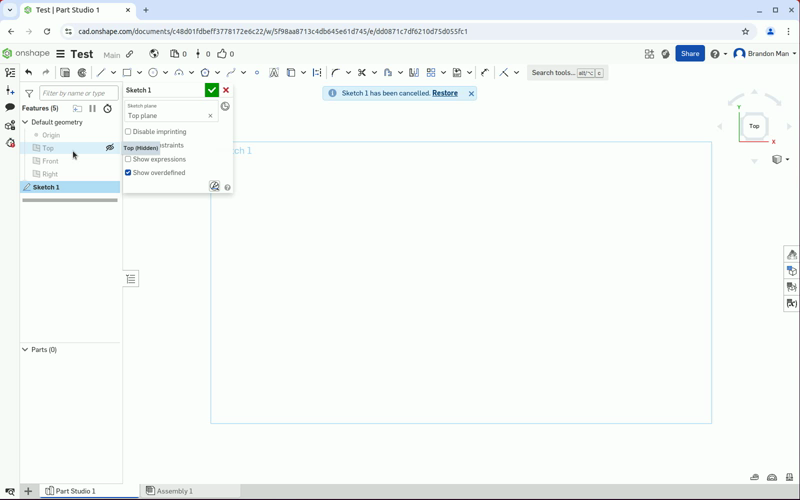
mouse_move(73, 352)
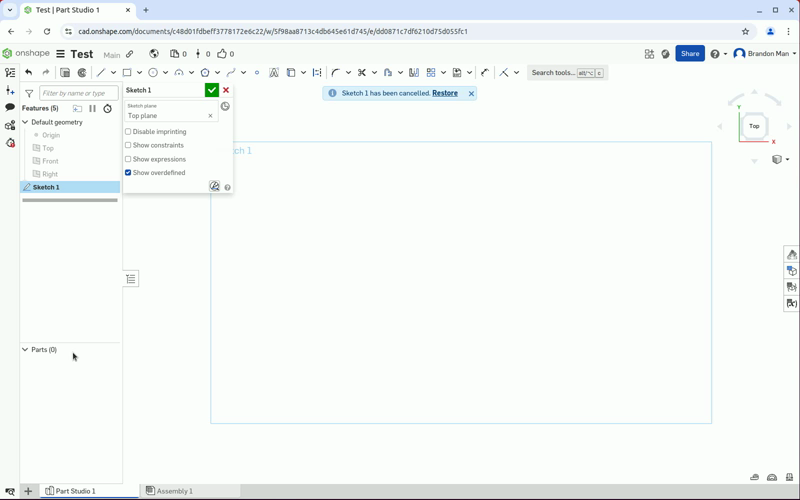
key(y)
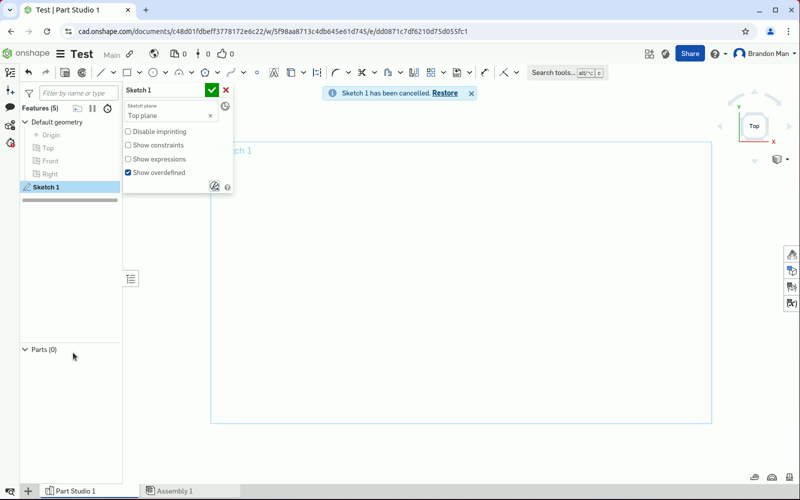
key(a)
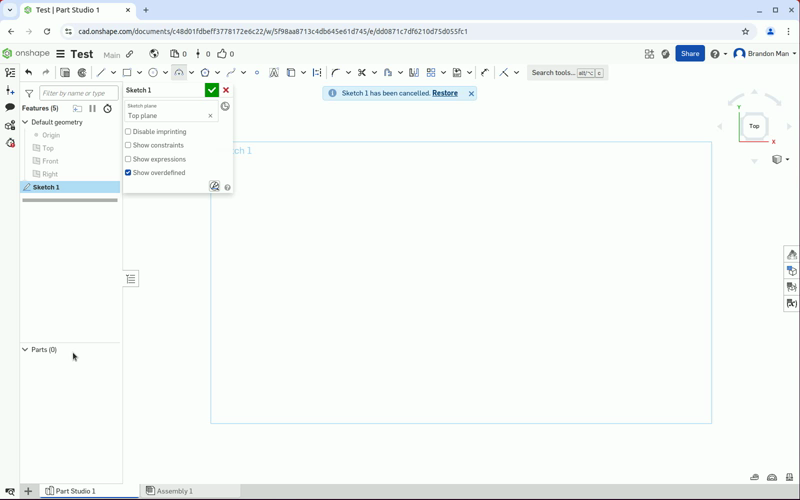
key_down(shift)
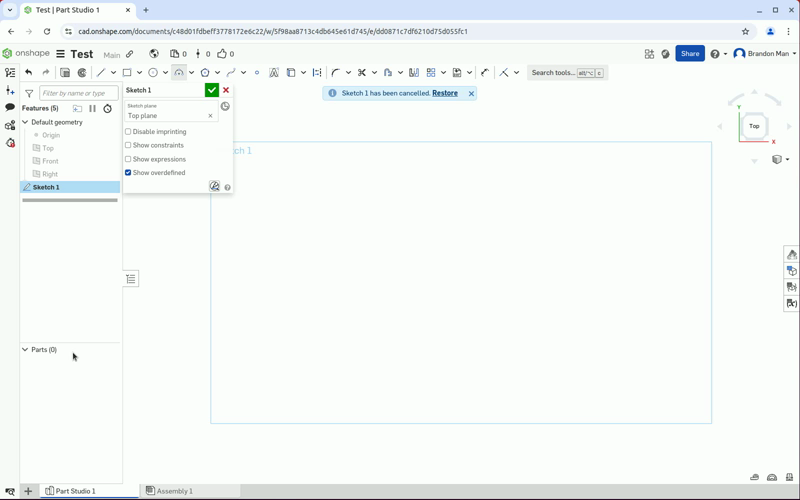
mouse_move(446, 249)
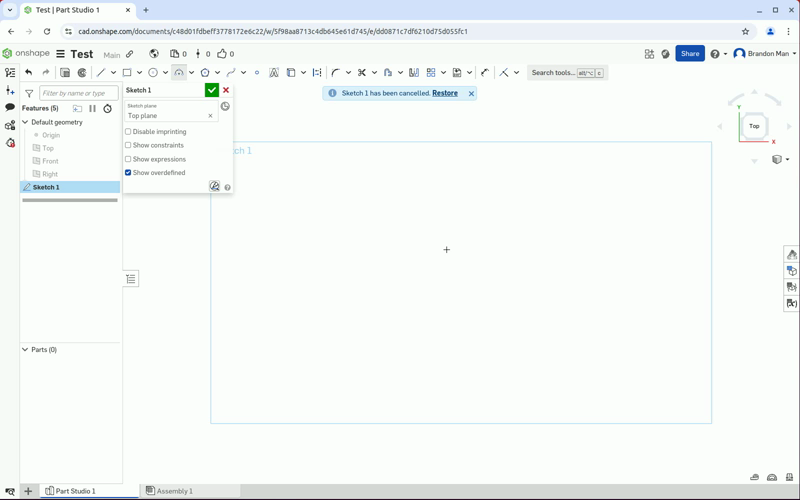
click(446, 249)
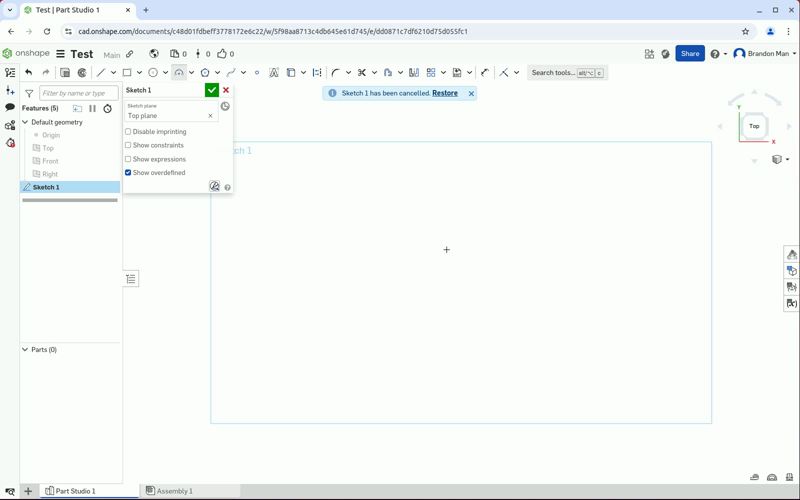
key_up(shift)
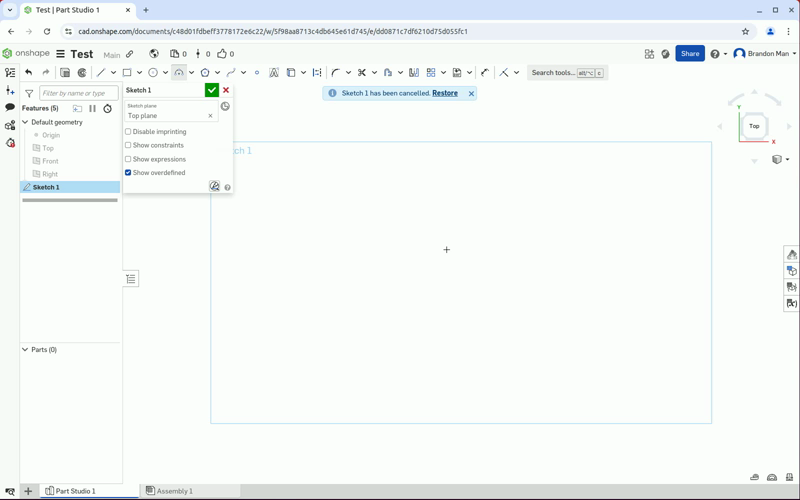
key_down(shift)
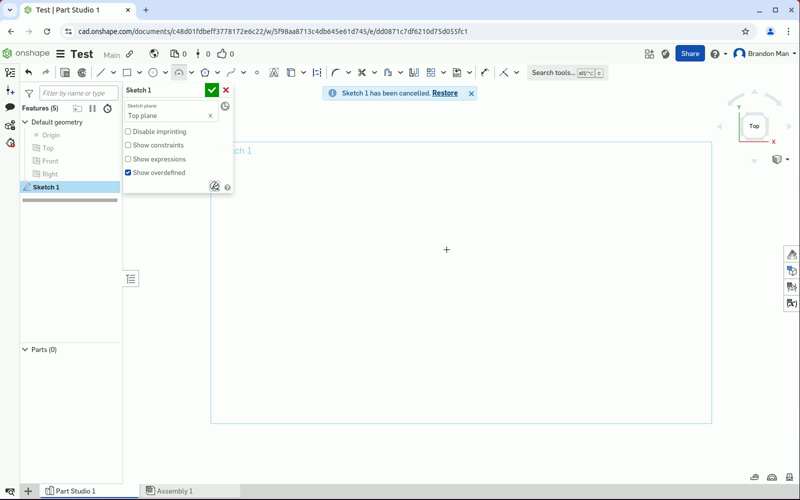
mouse_move(474, 249)
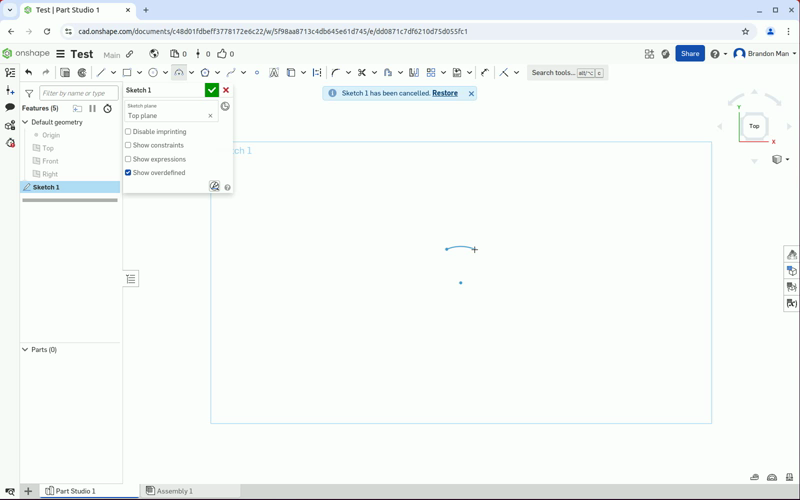
click(474, 249)
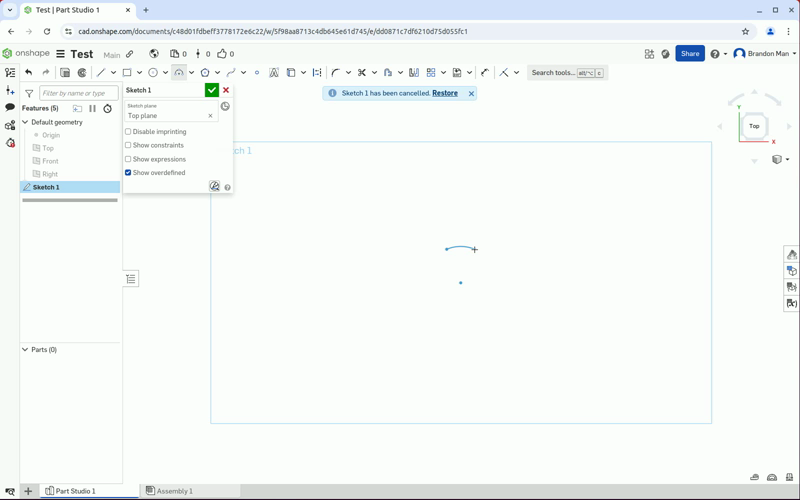
mouse_move(460, 321)
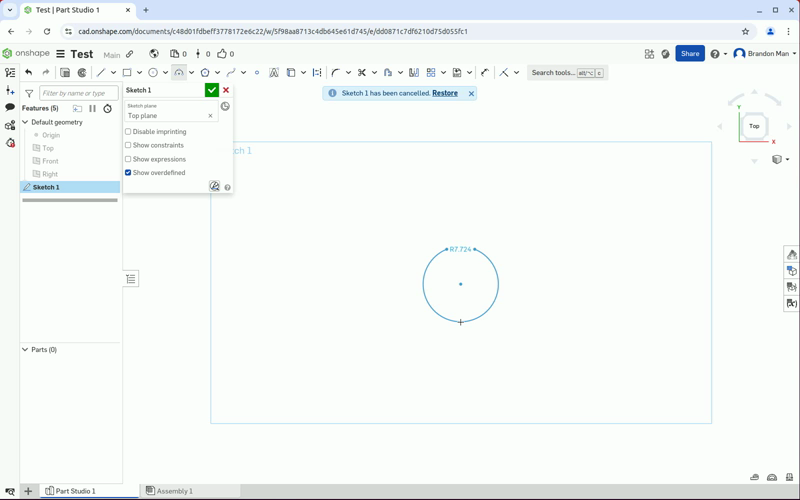
click(460, 321)
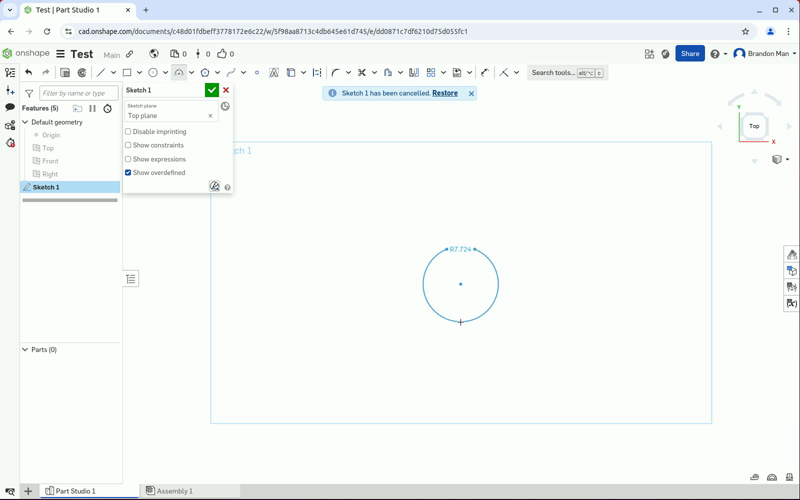
key_up(shift)
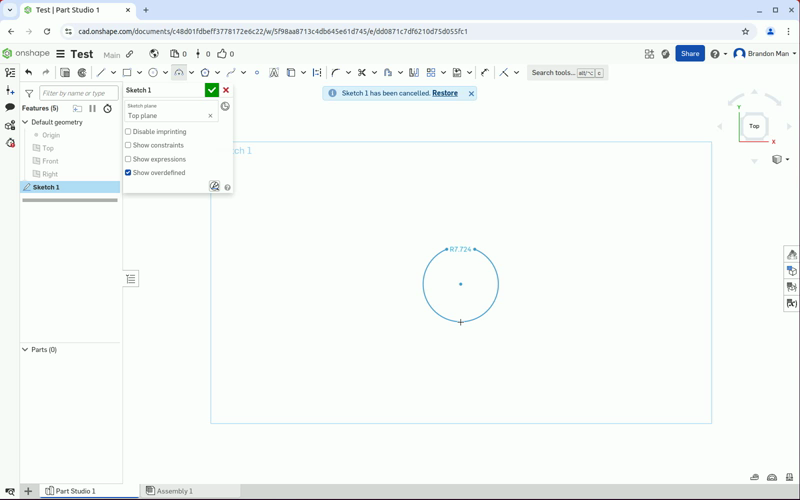
mouse_move(474, 249)
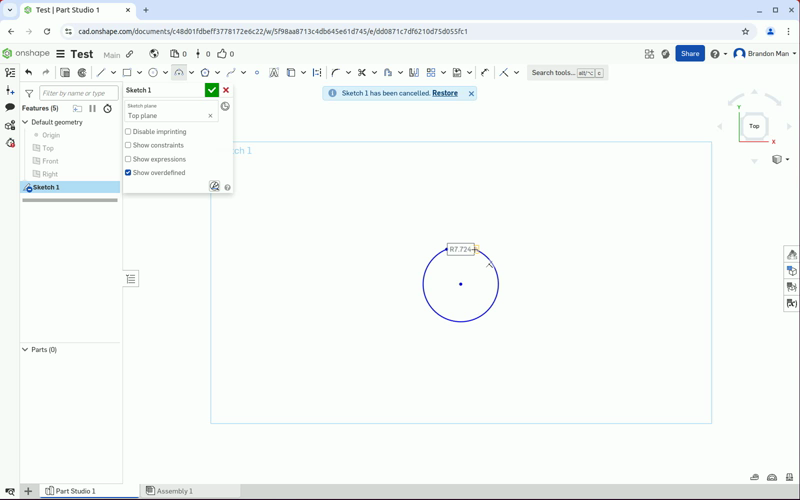
click(474, 249)
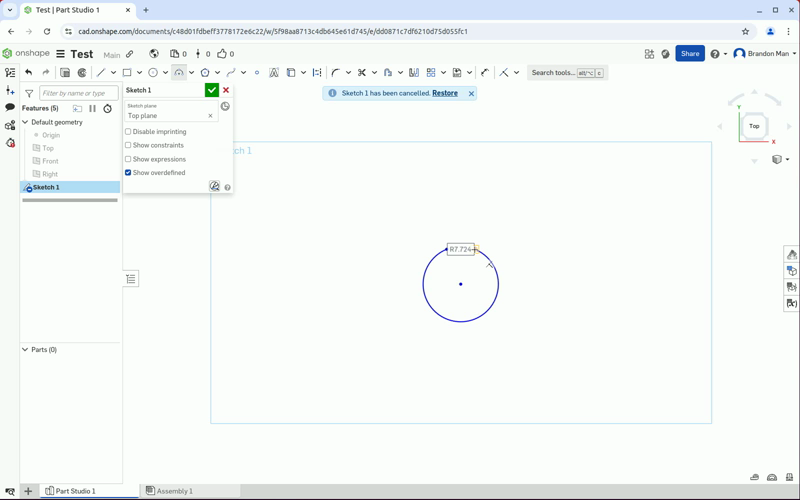
mouse_move(446, 249)
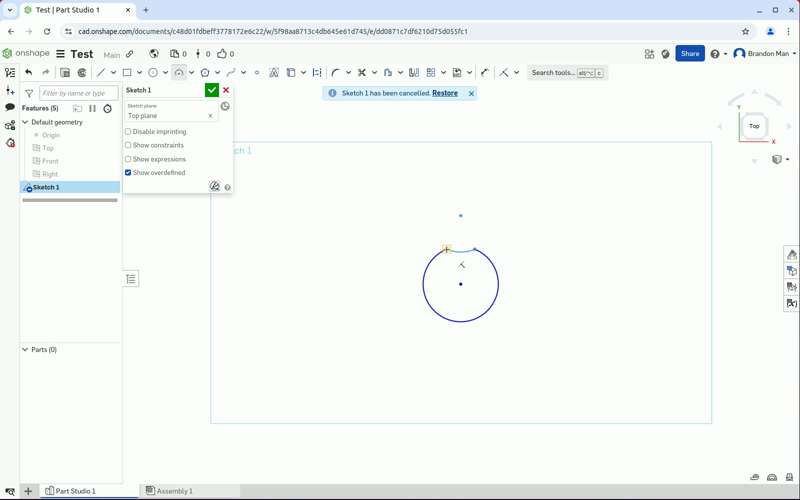
click(446, 249)
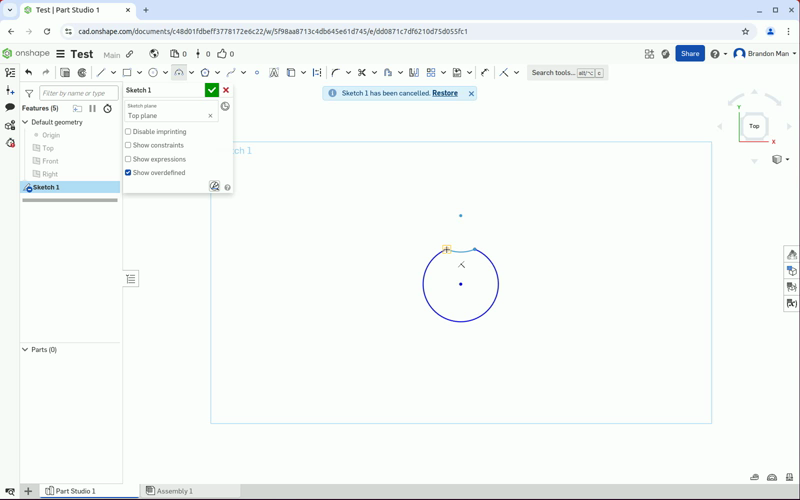
key_down(shift)
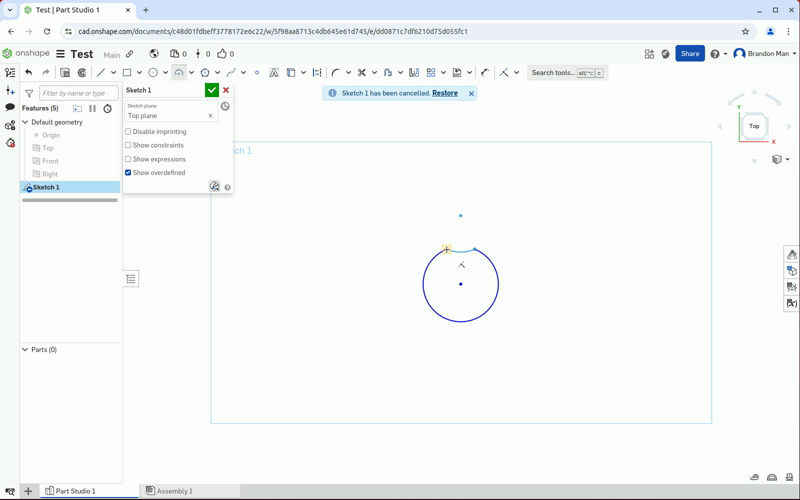
mouse_move(460, 260)
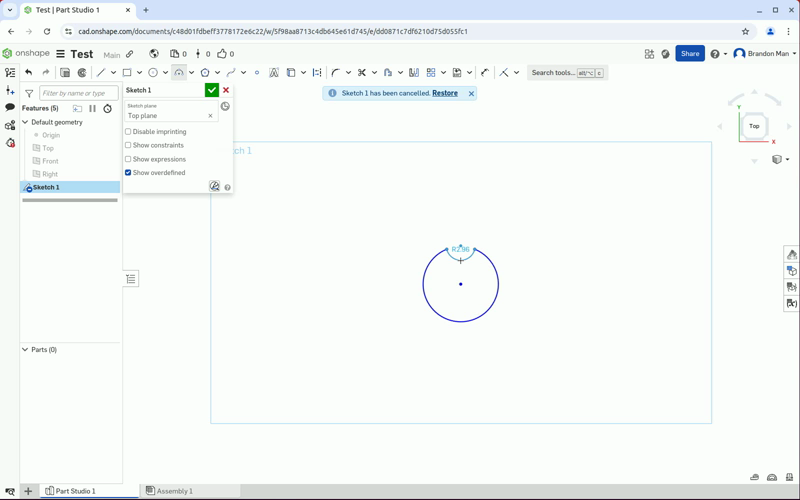
click(460, 260)
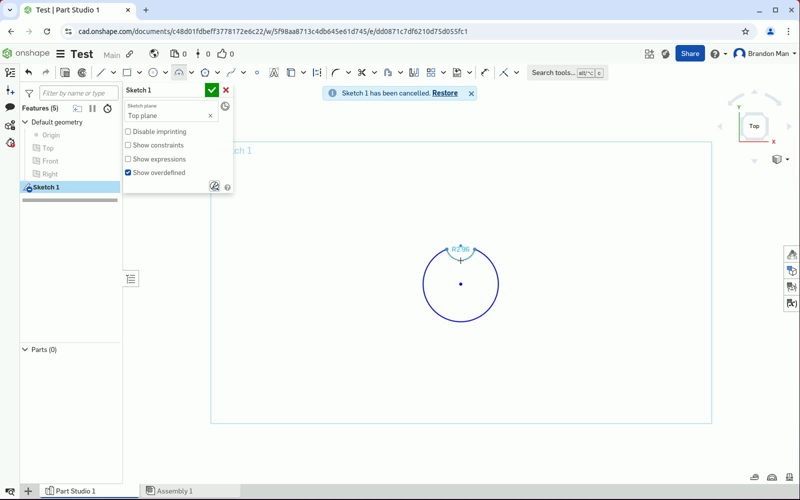
key_up(shift)
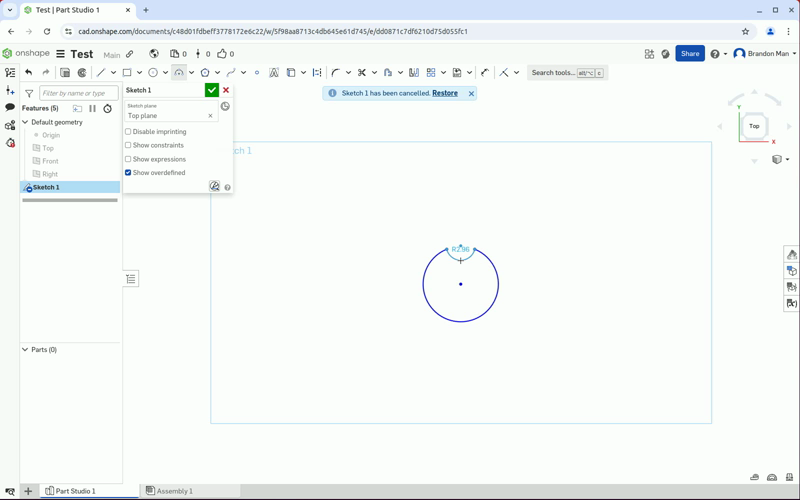
key(esc)
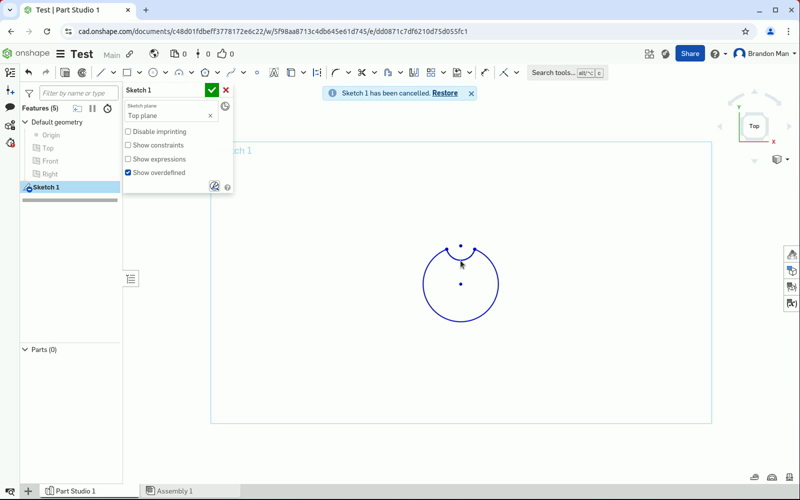
key(c)
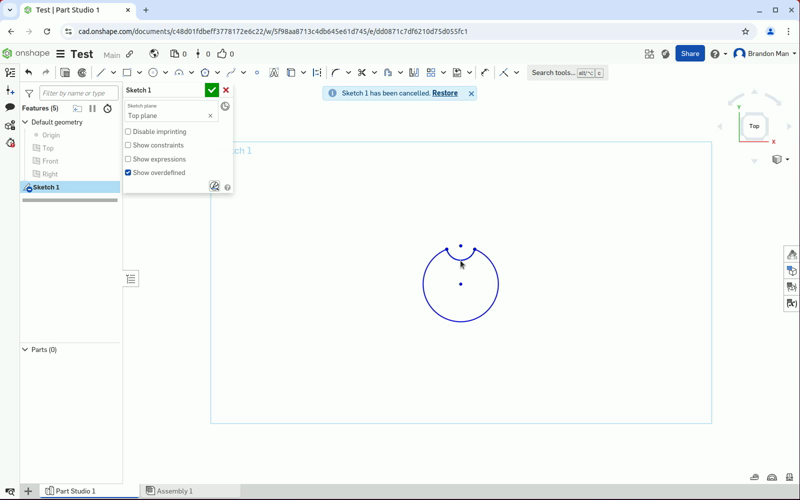
key_down(shift)
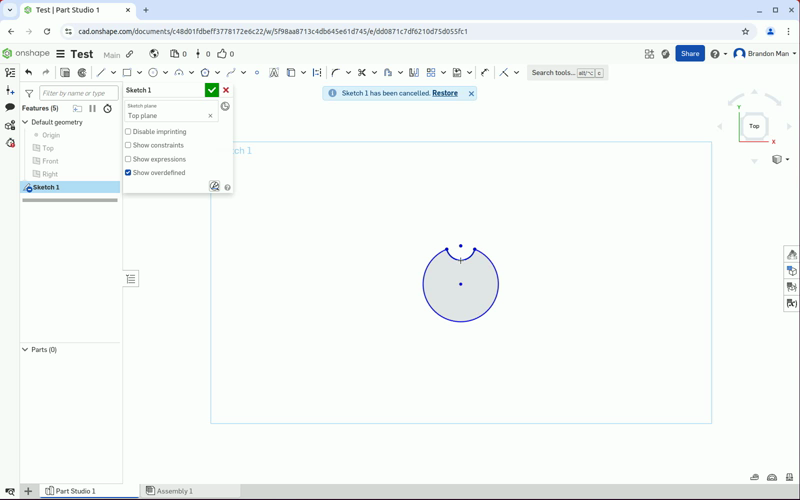
mouse_move(460, 283)
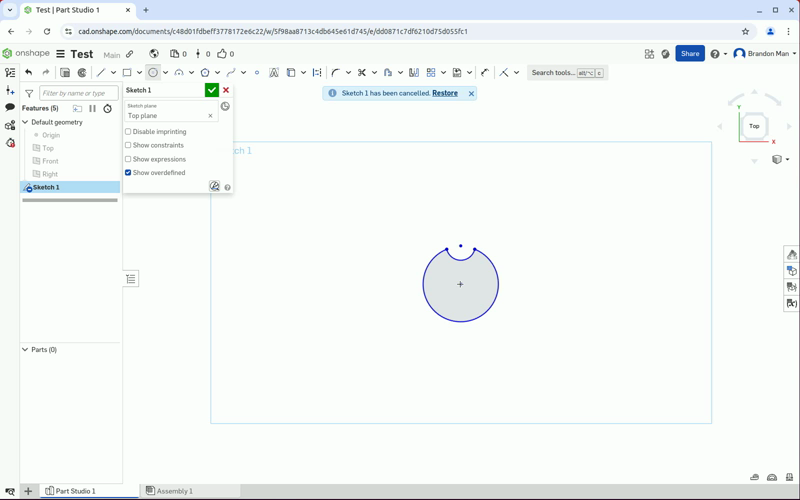
scroll(6)
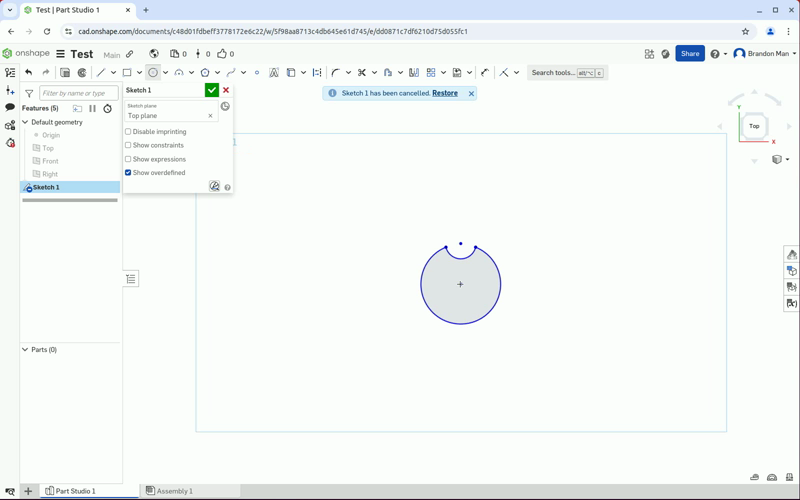
scroll(6)
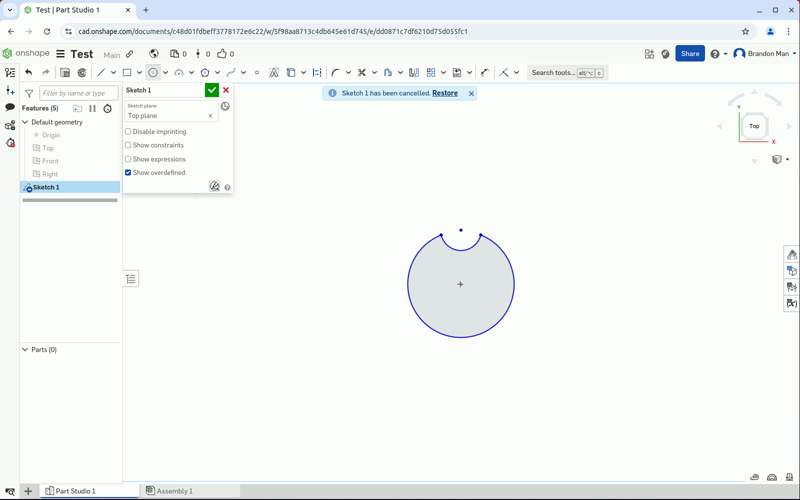
scroll(6)
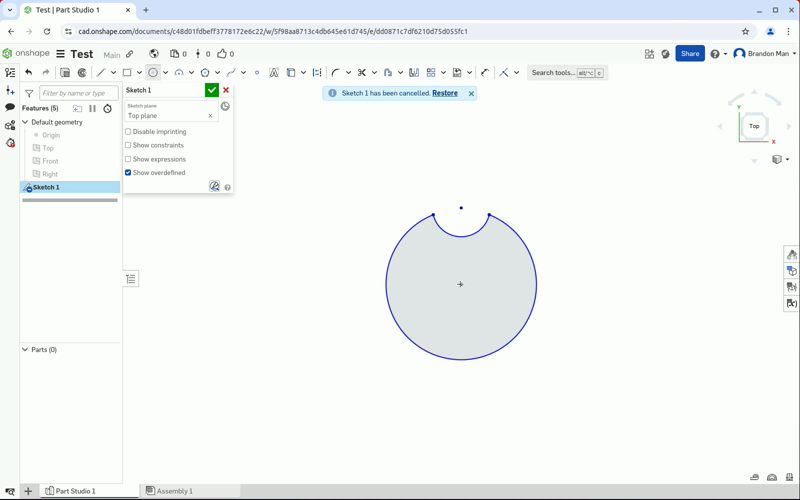
scroll(6)
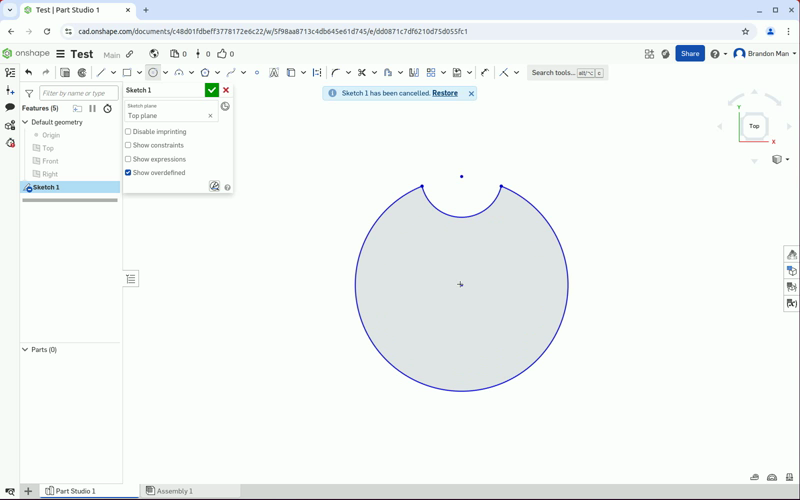
scroll(6)
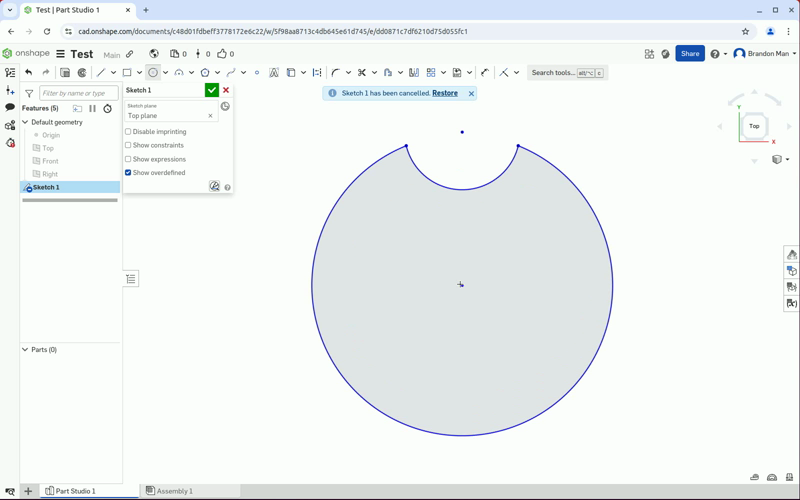
scroll(6)
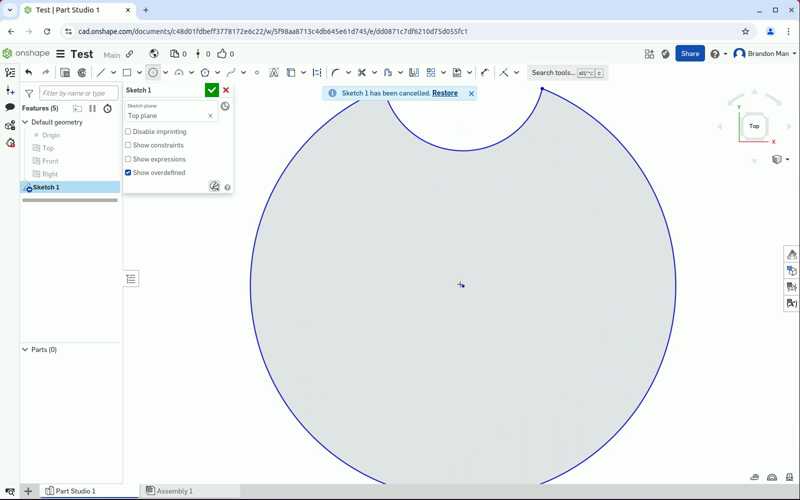
scroll(6)
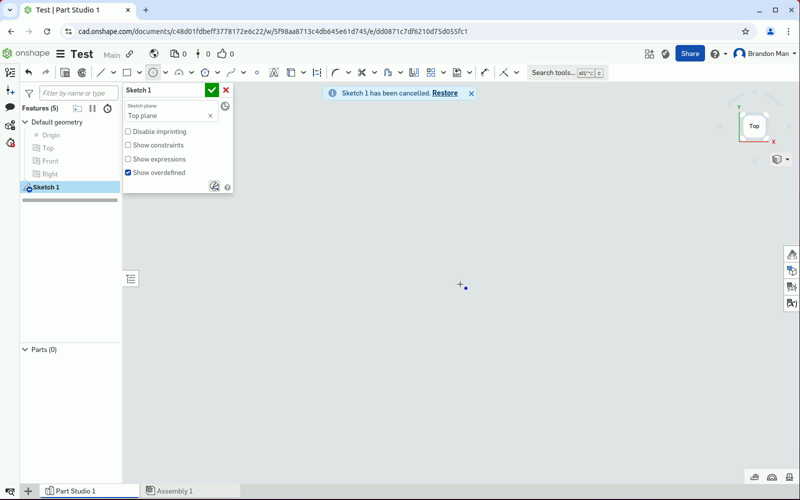
click(460, 283)
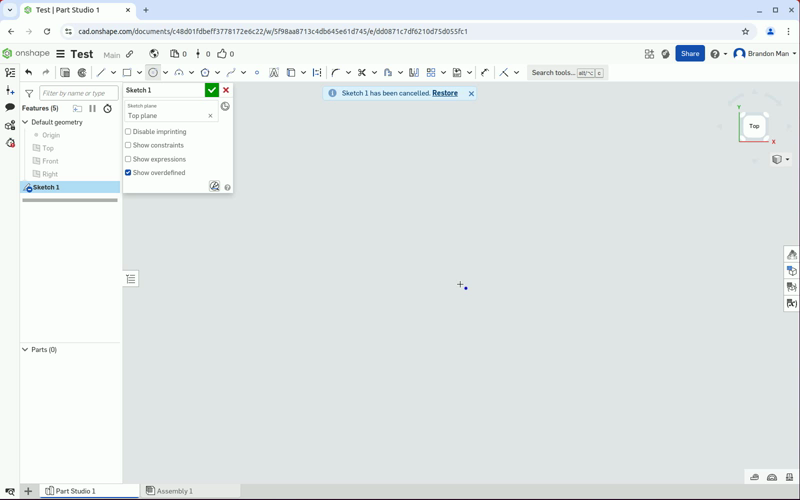
scroll(-6)
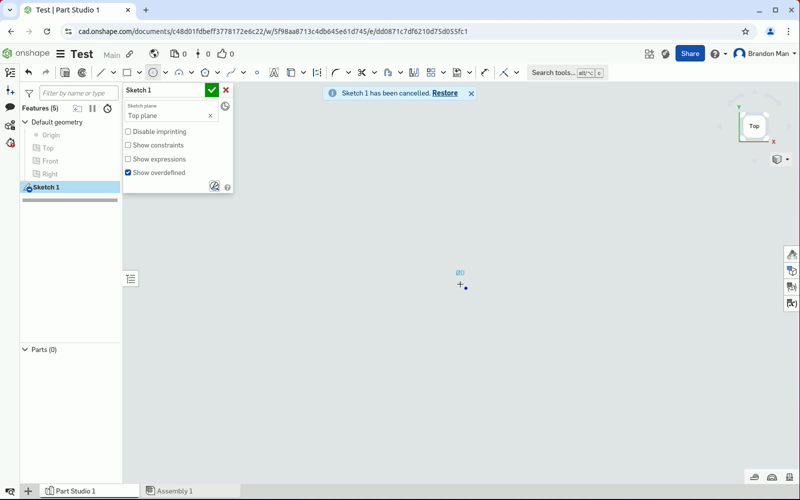
scroll(-6)
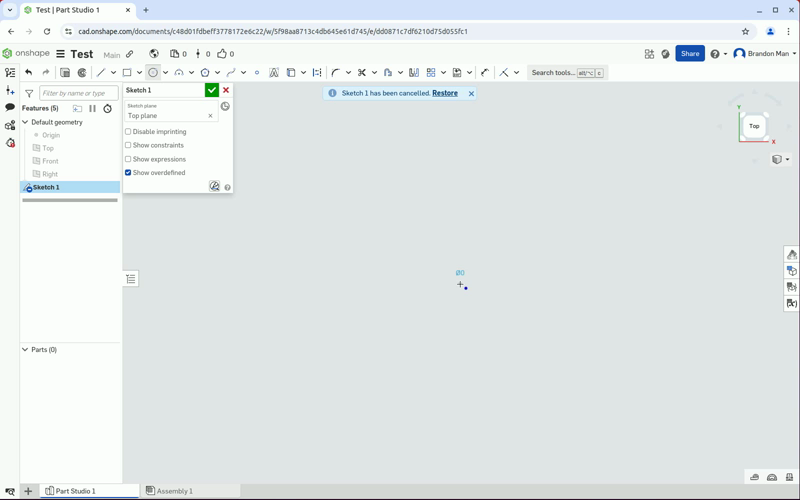
scroll(-6)
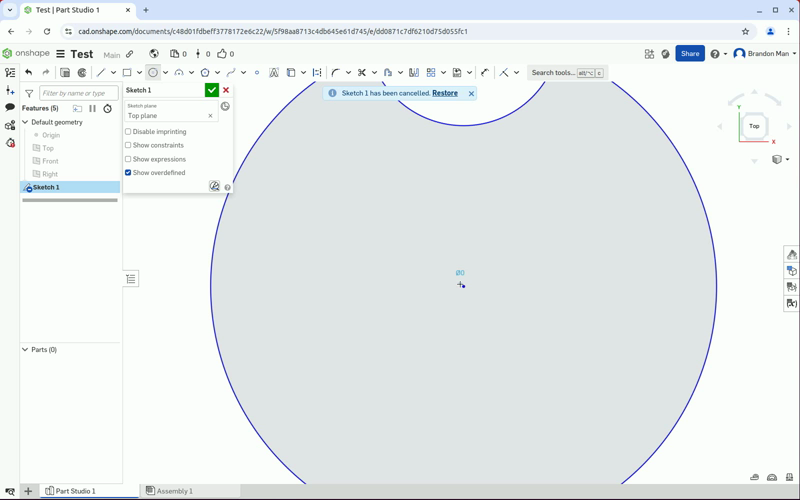
scroll(-6)
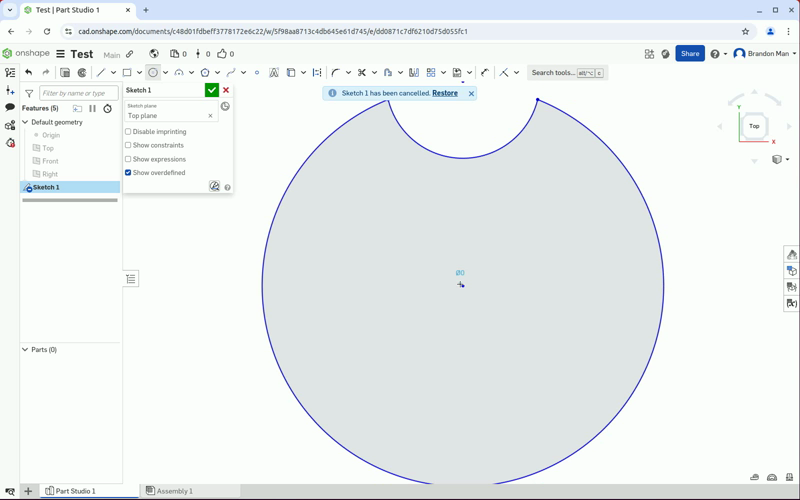
scroll(-6)
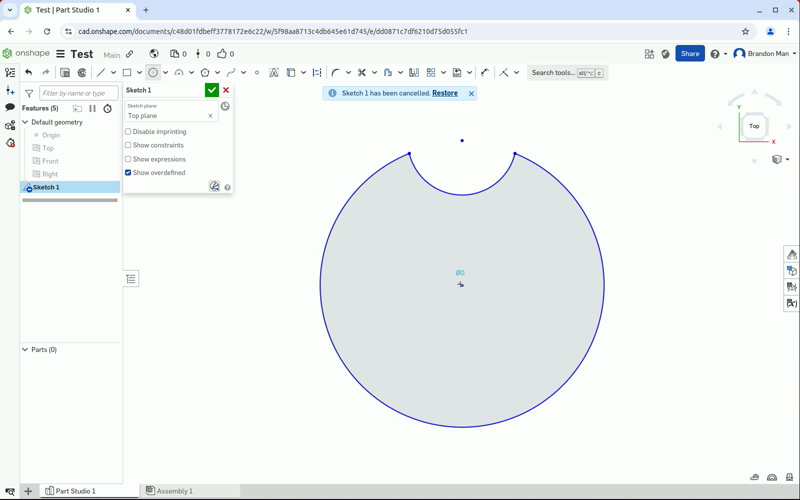
scroll(-6)
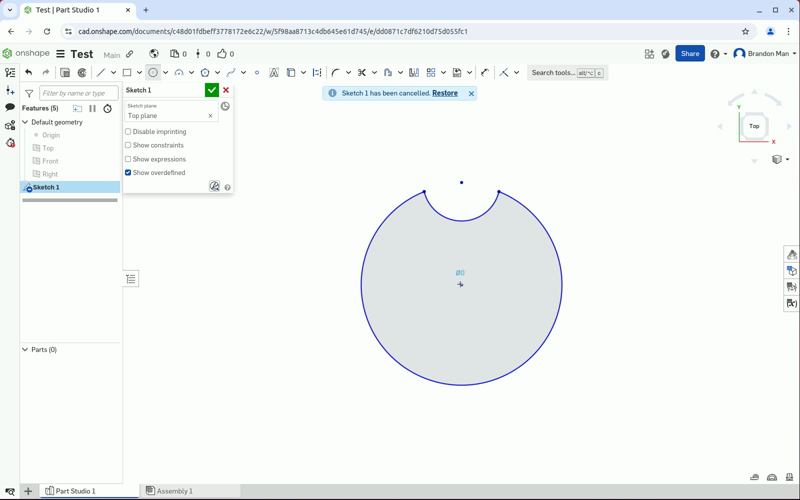
scroll(-6)
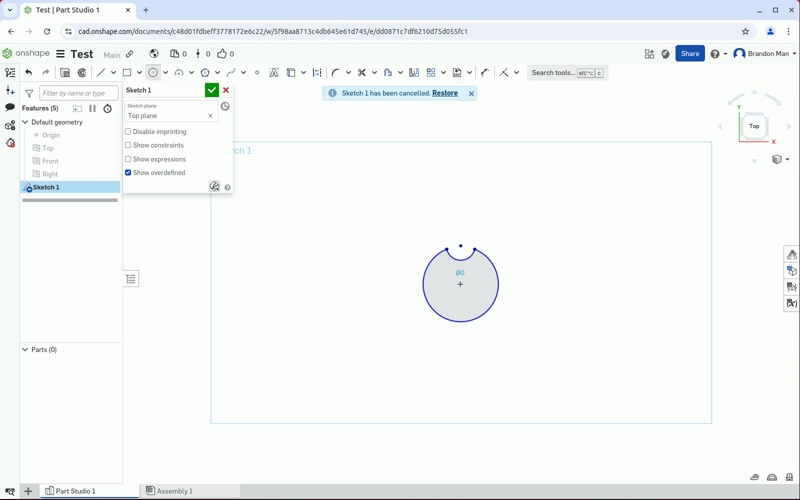
key_up(shift)
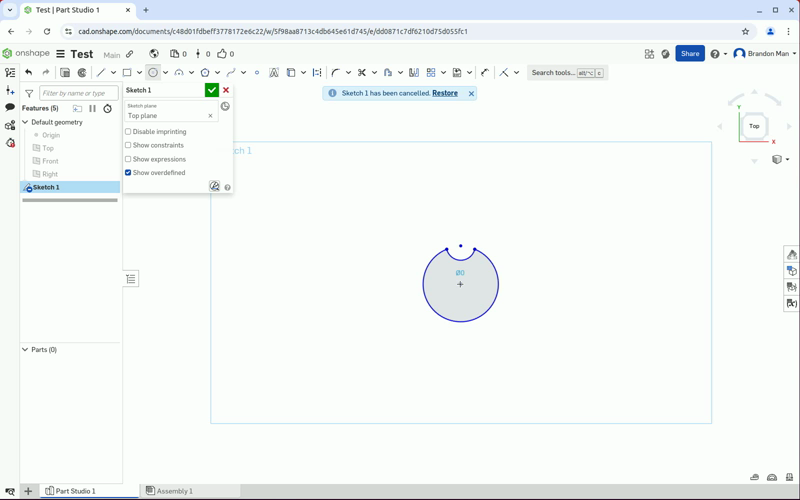
mouse_move(474, 283)
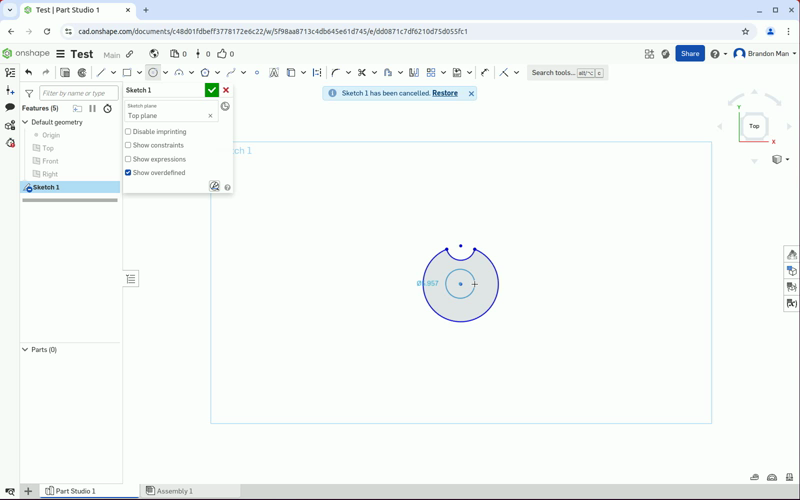
click(474, 283)
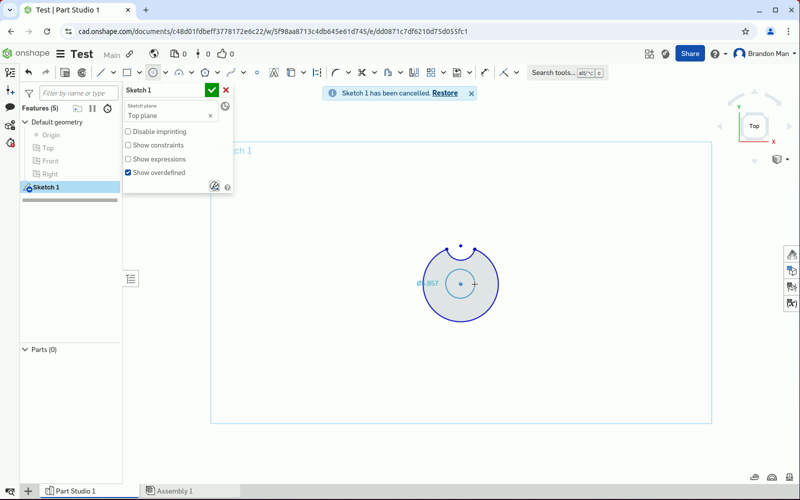
key(esc)
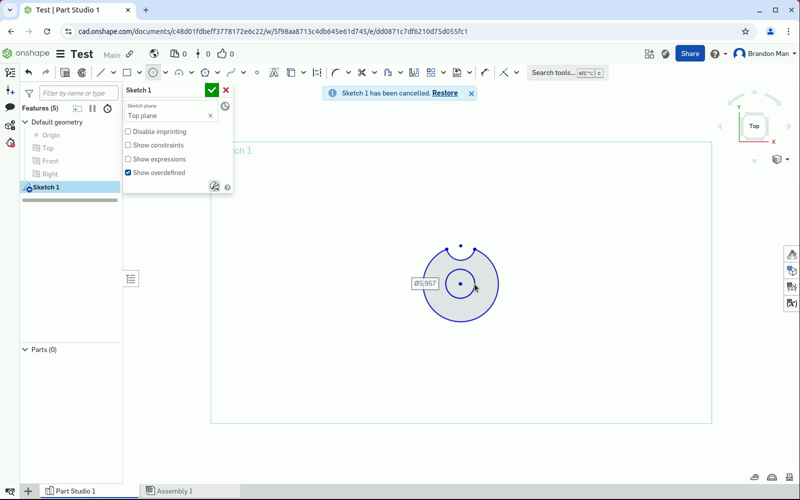
mouse_move(452, 266)
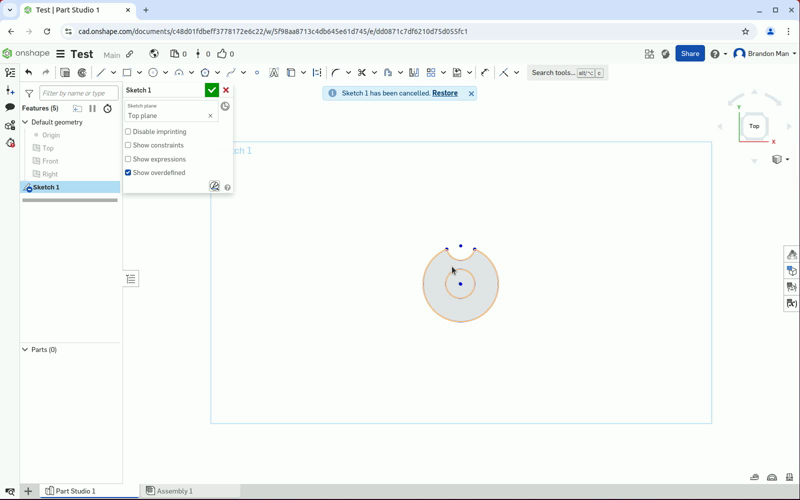
click(452, 266)
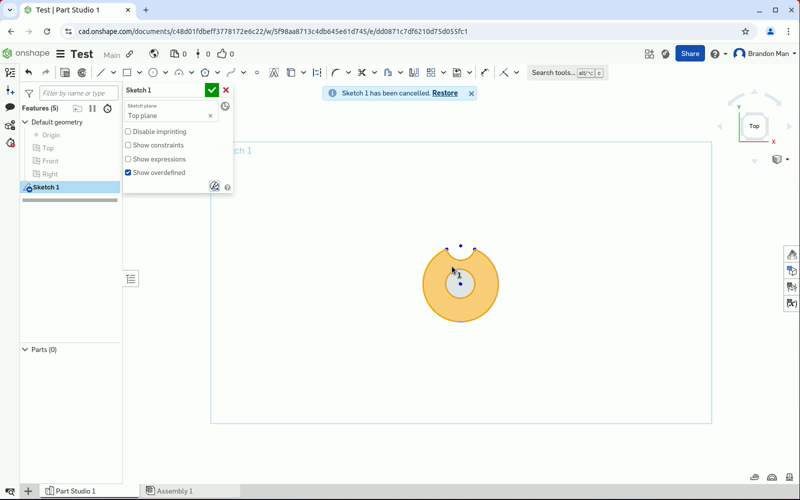
mouse_move(73, 352)
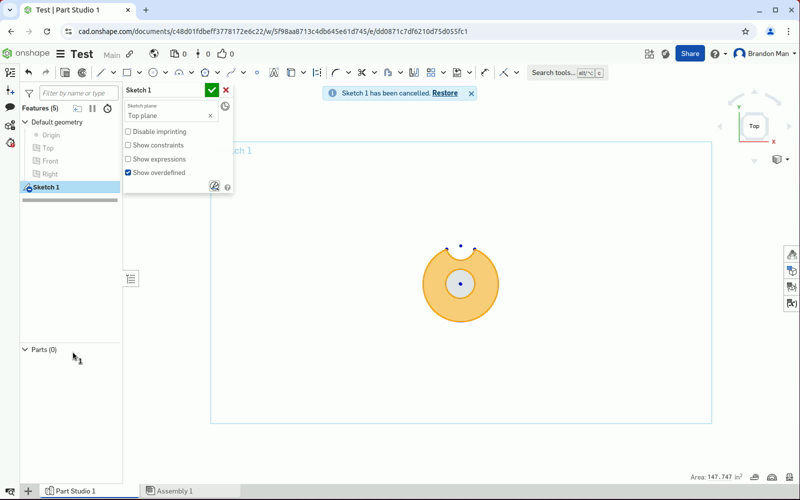
key(shift+y)
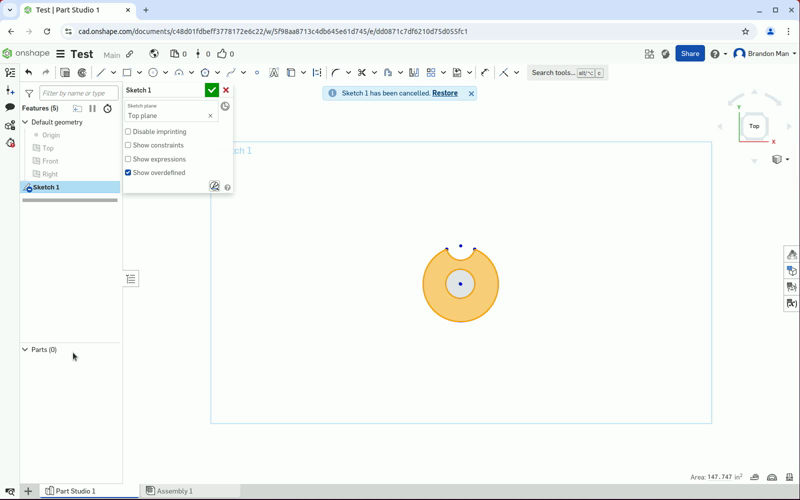
key(shift+e)
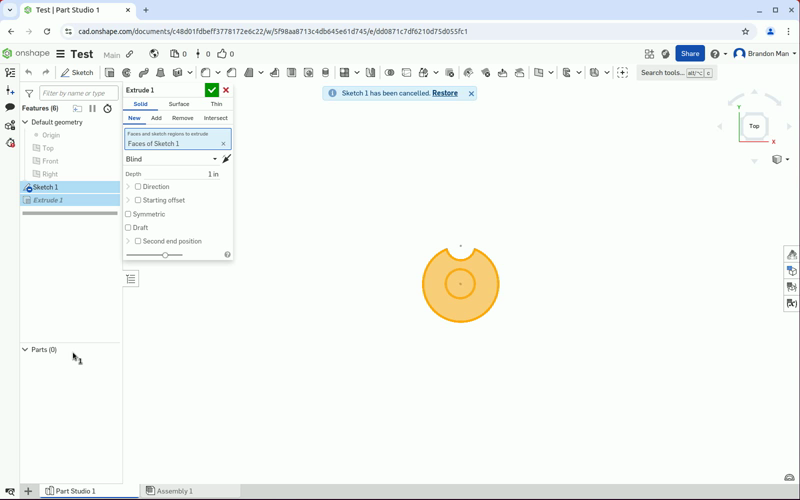
mouse_move(143, 106)
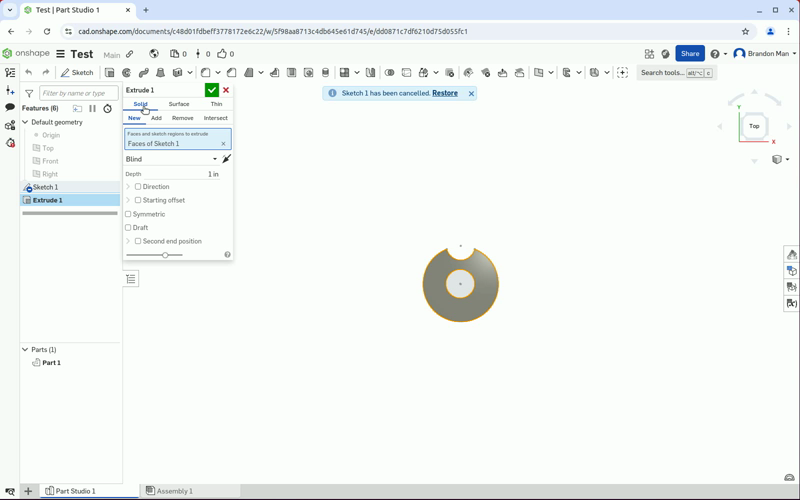
click(143, 106)
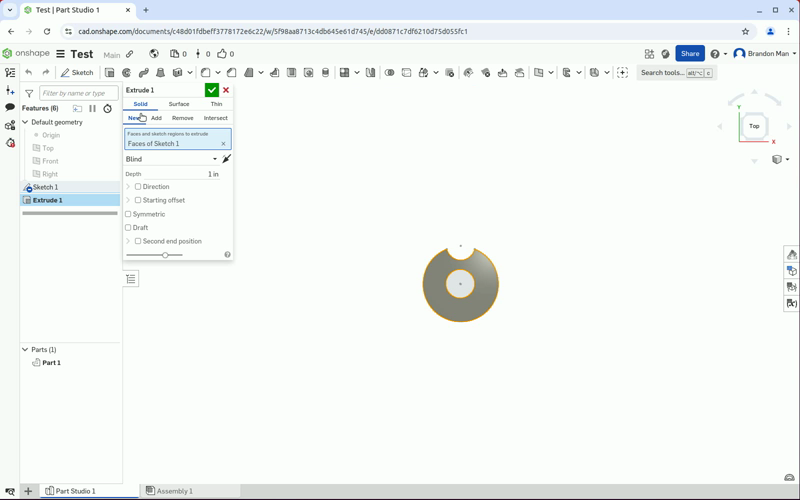
mouse_move(137, 120)
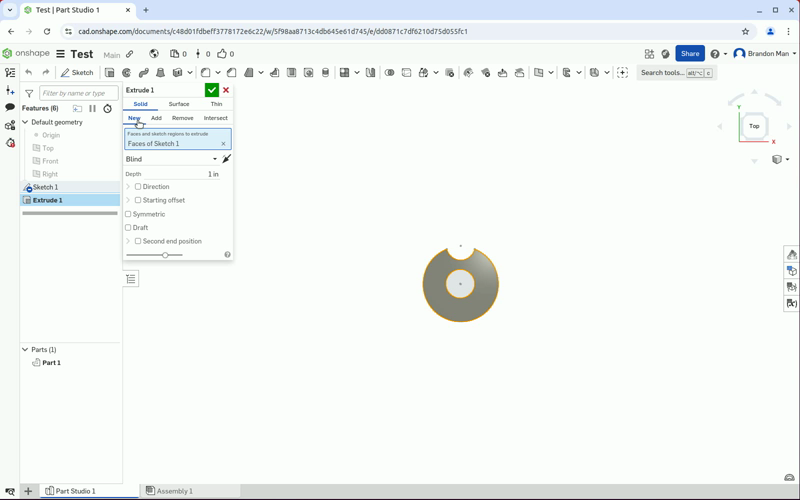
click(137, 120)
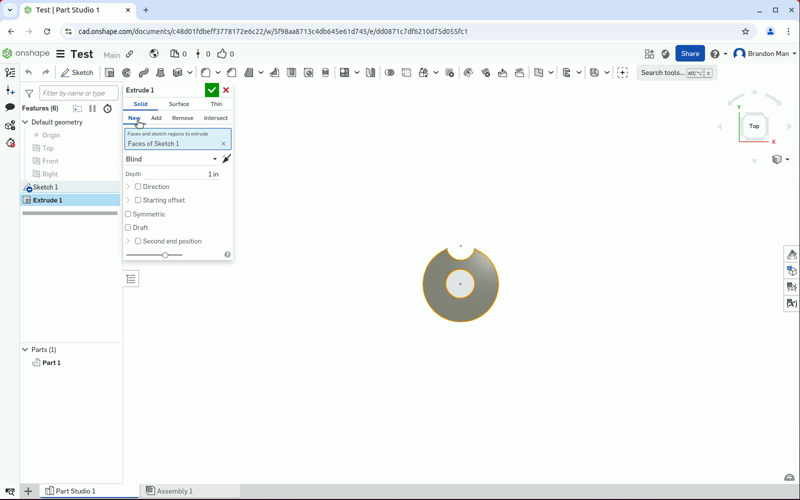
key(tab, 4)
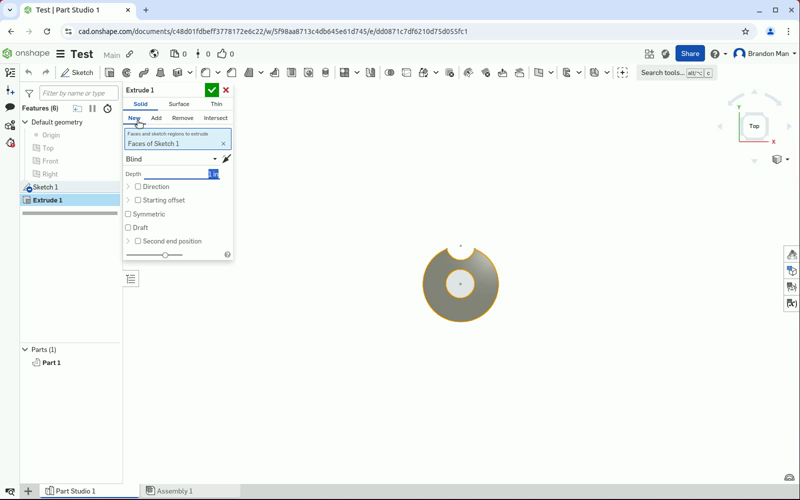
text(23.108)
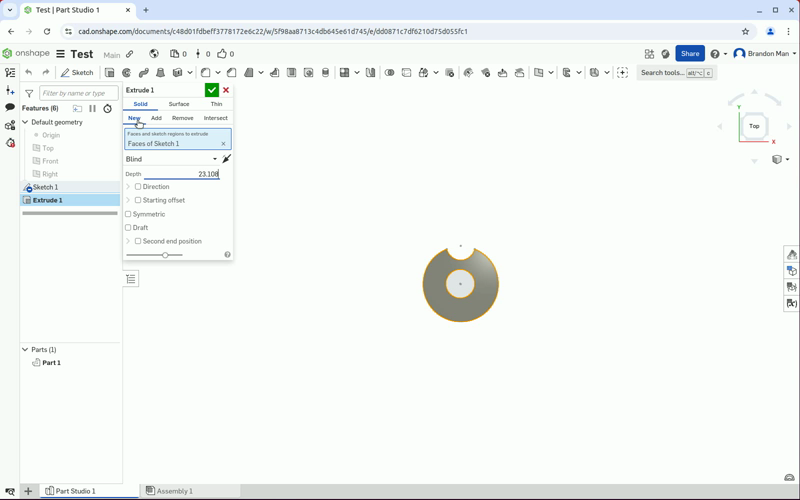
key(enter)
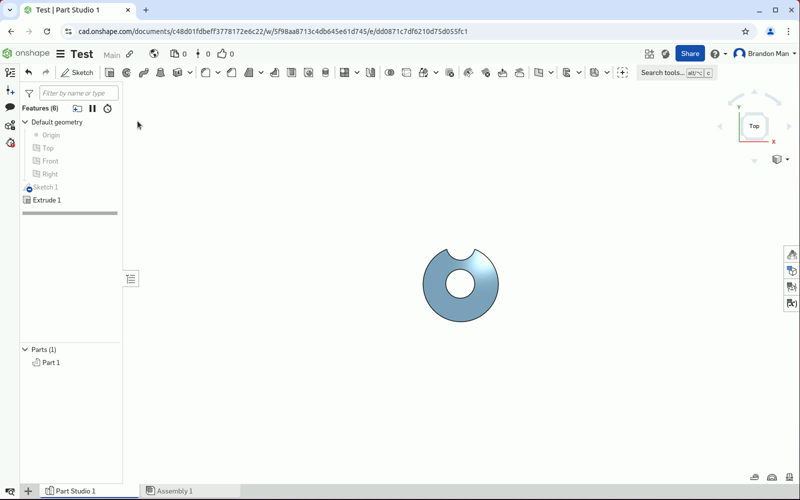
key(shift+h)
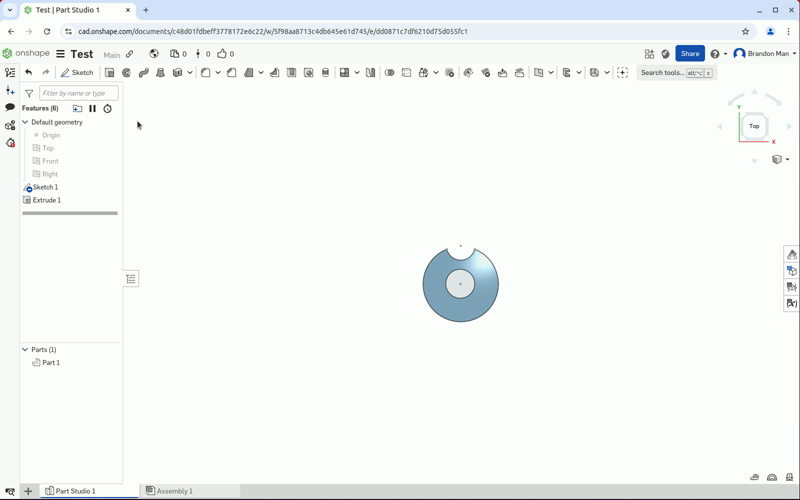
key(shift+h)
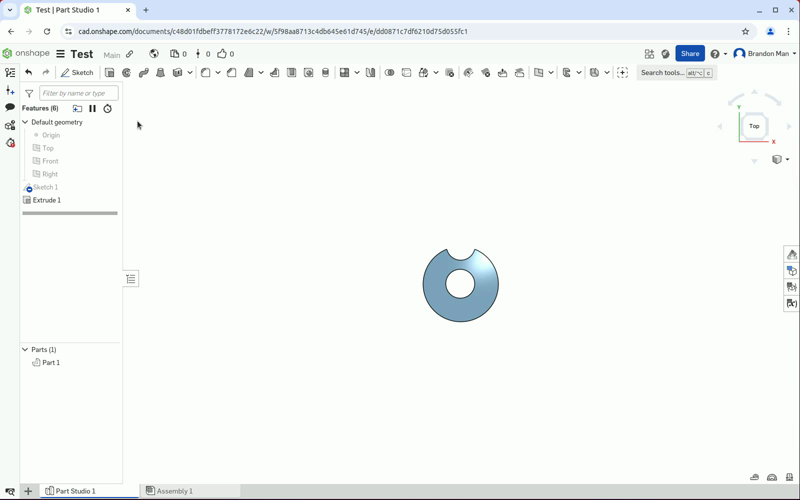
mouse_move(73, 189)
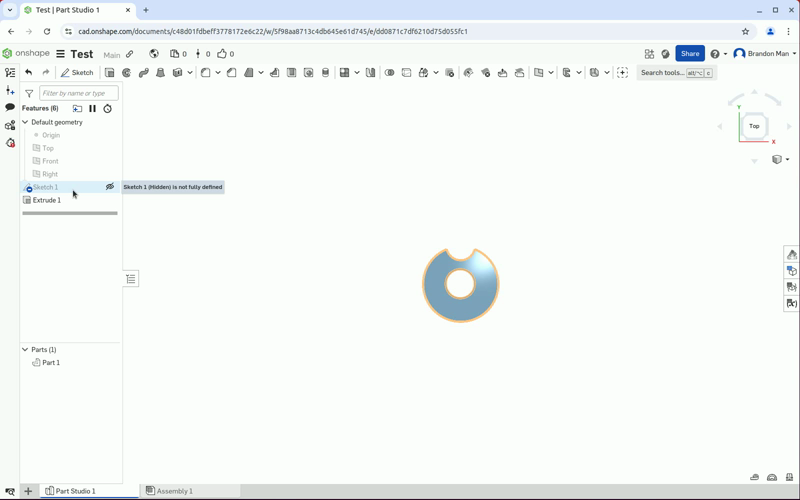
click(73, 189)
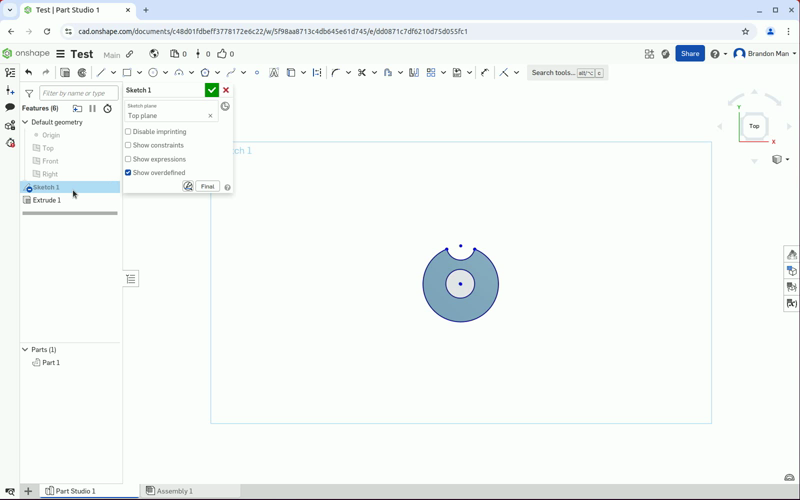
mouse_move(229, 92)
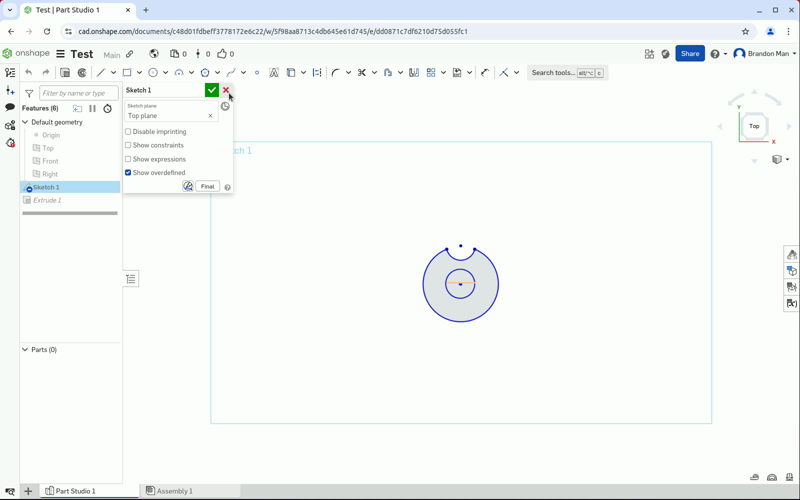
click(229, 92)
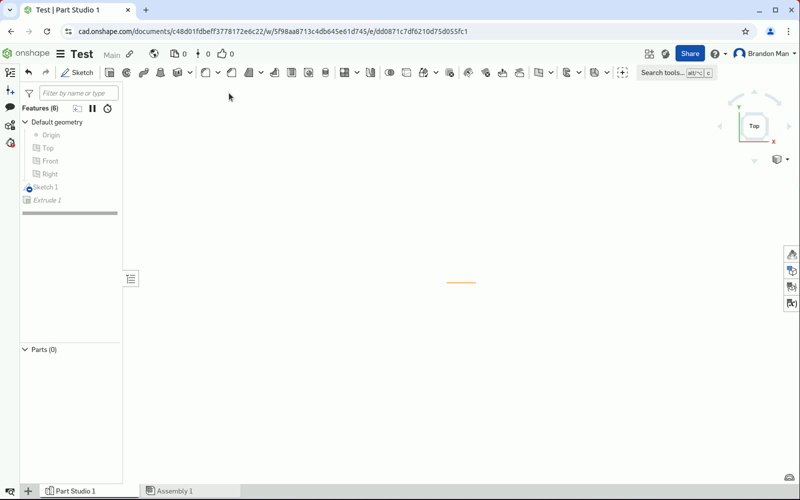
mouse_move(541, 75)
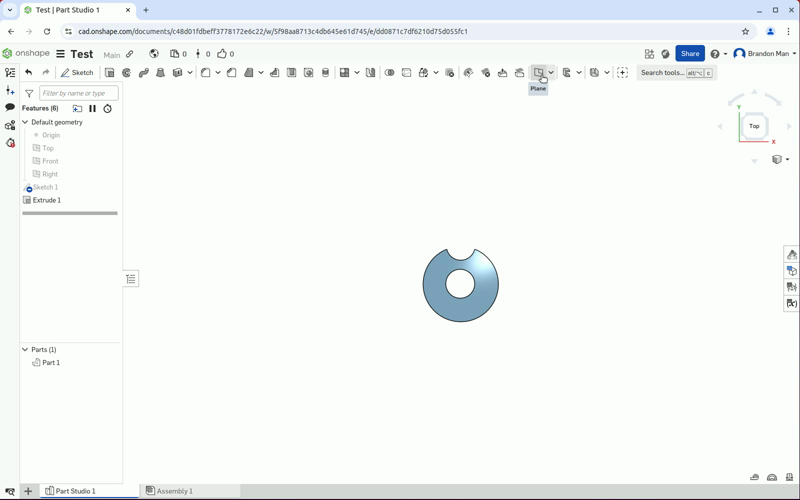
click(541, 75)
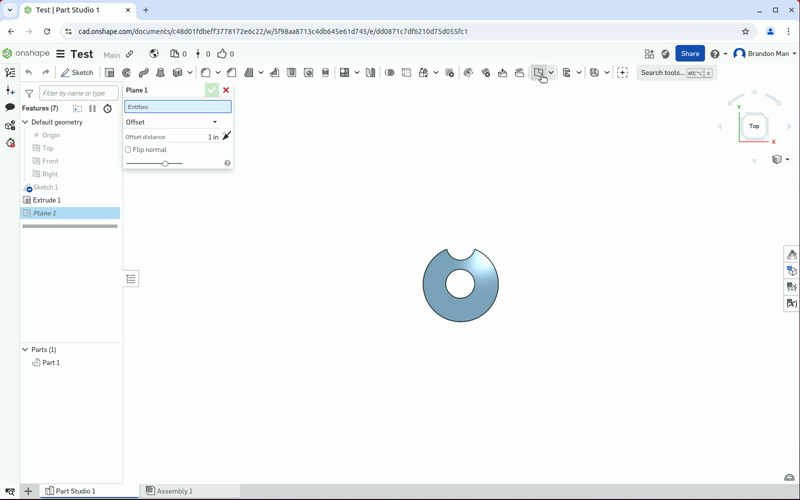
mouse_move(73, 150)
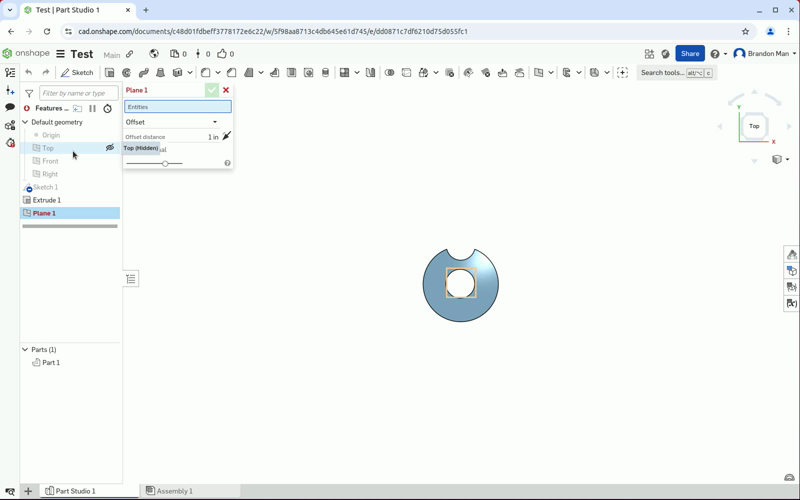
click(73, 150)
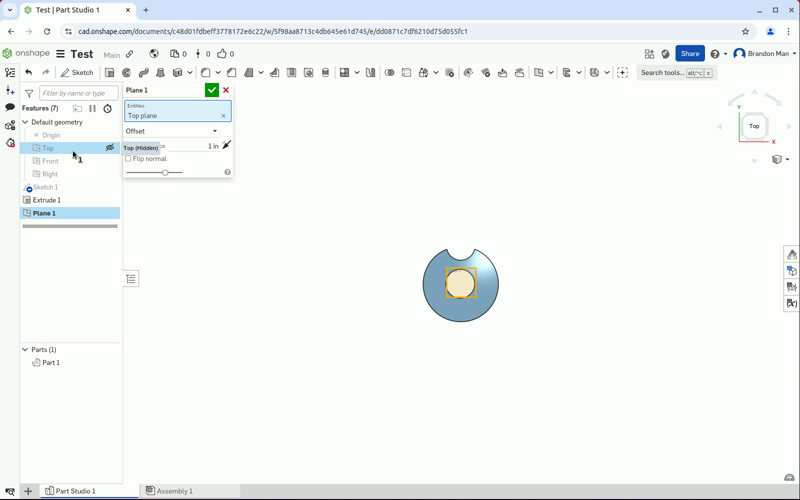
key(tab, 2)
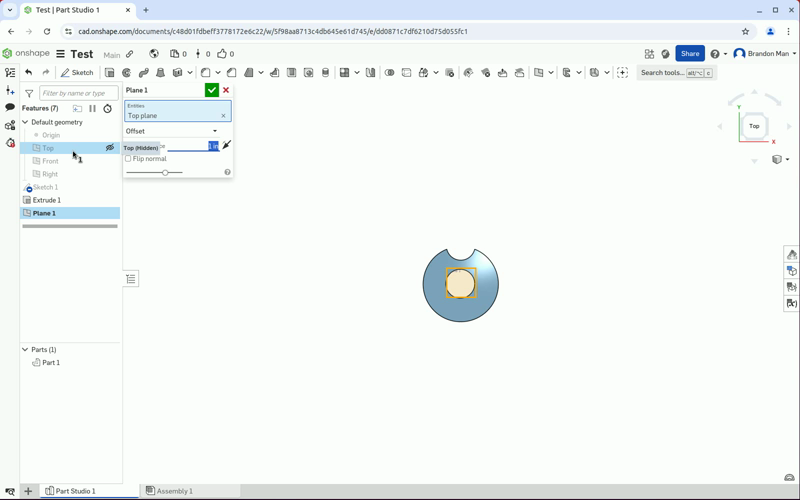
text(23.108)
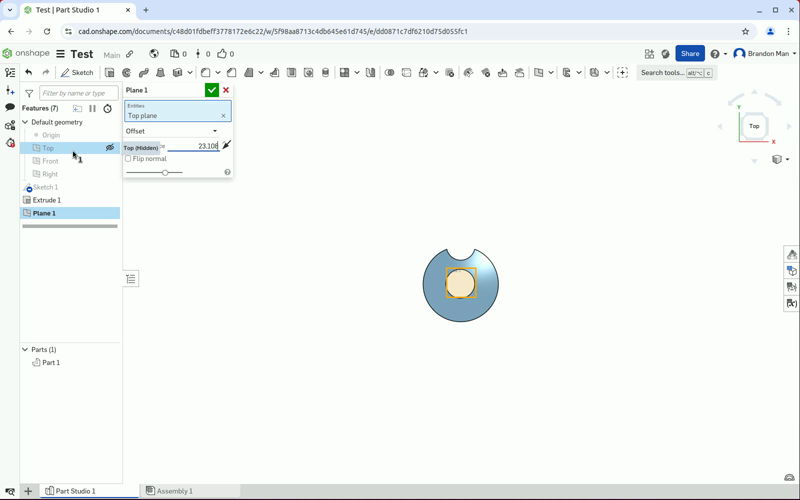
key(enter, 2)
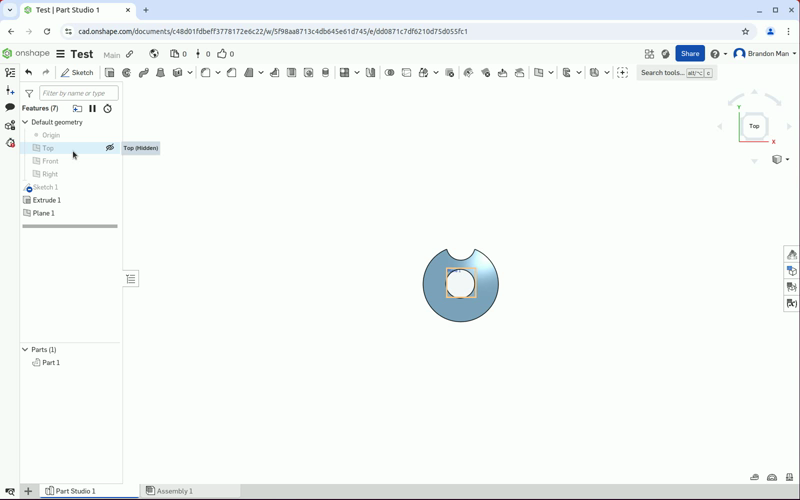
key(shift+s)
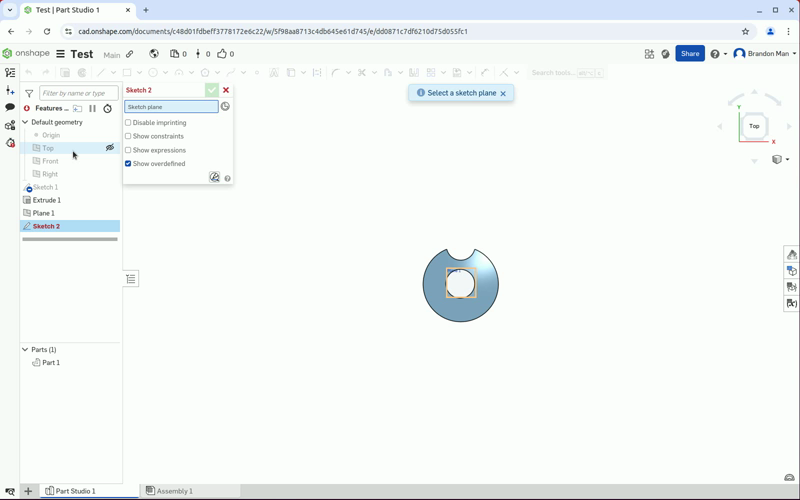
mouse_move(73, 215)
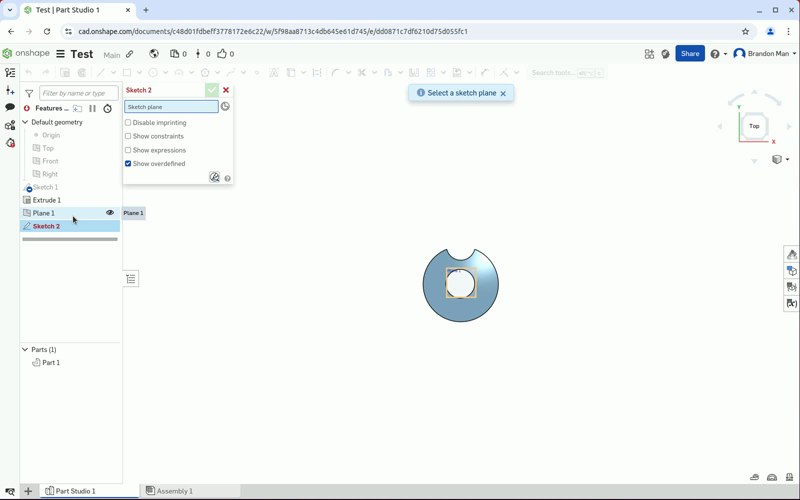
click(73, 215)
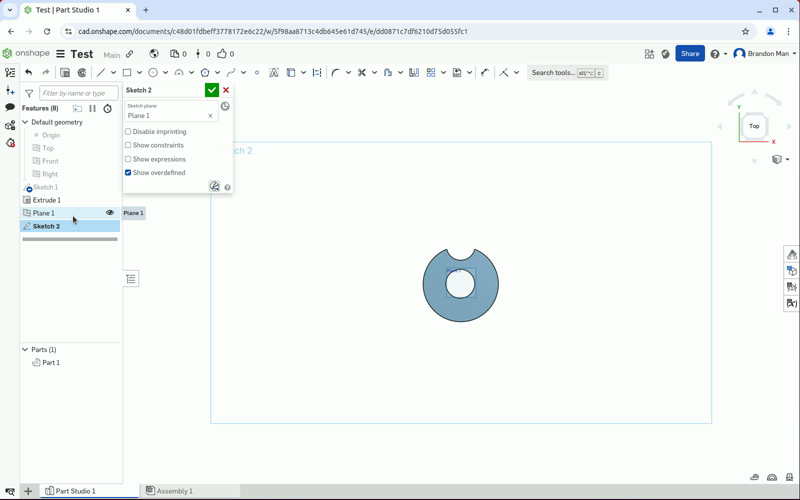
mouse_move(73, 352)
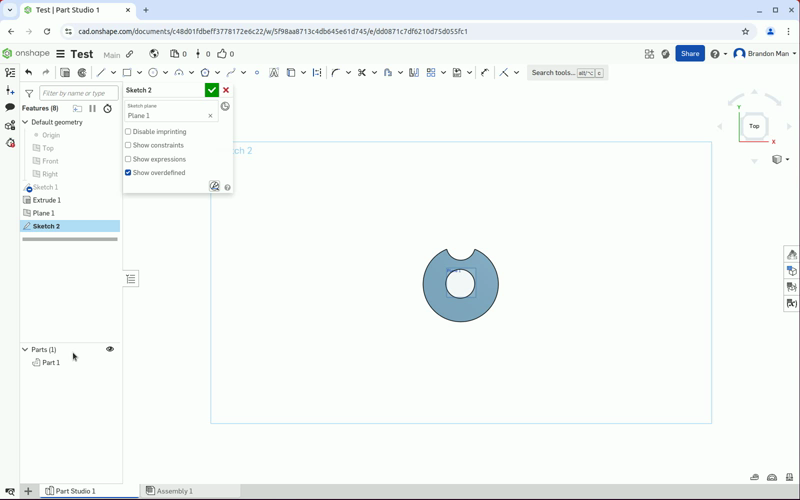
key(y)
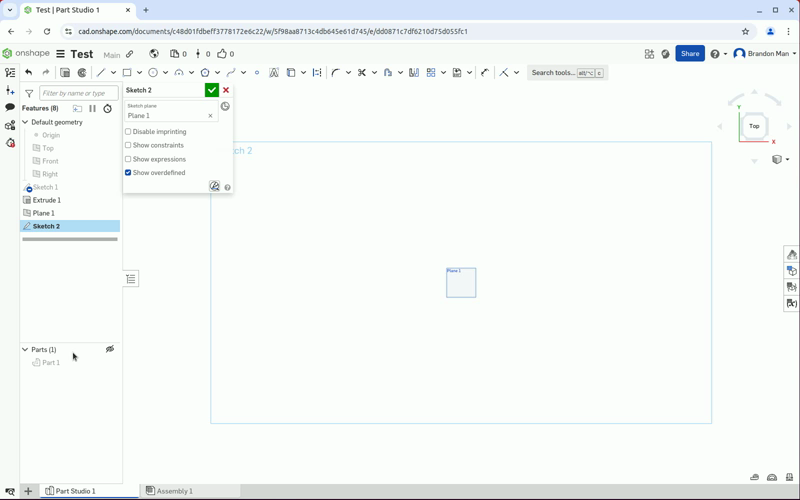
key(l)
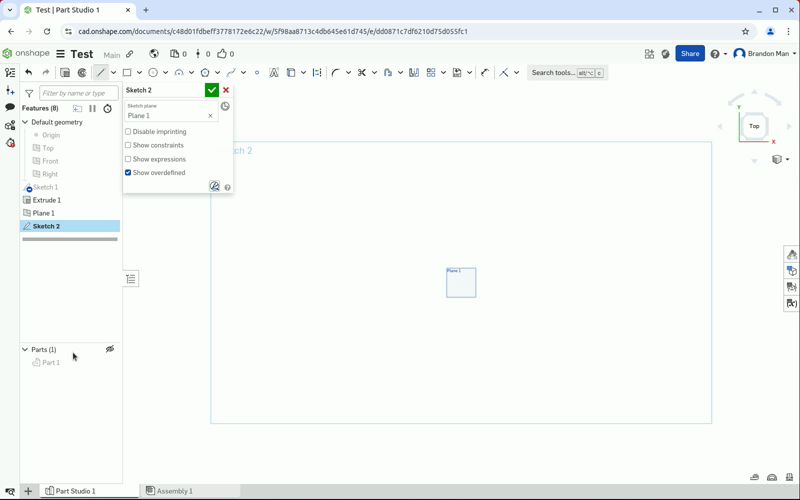
key_down(shift)
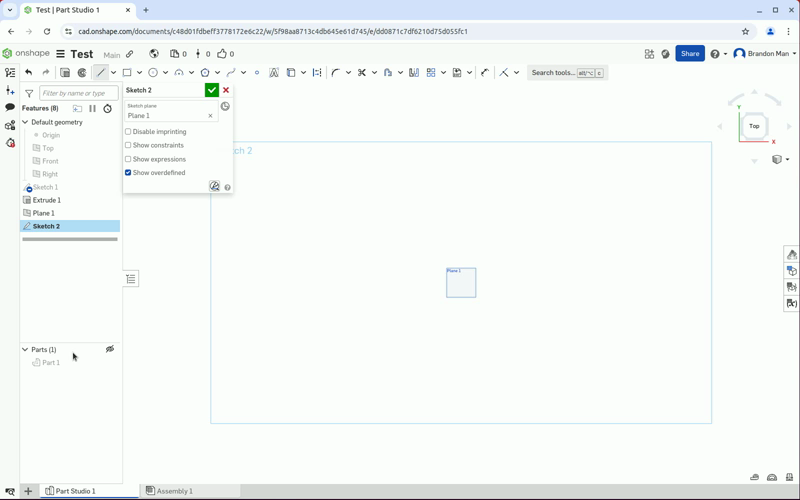
mouse_move(441, 294)
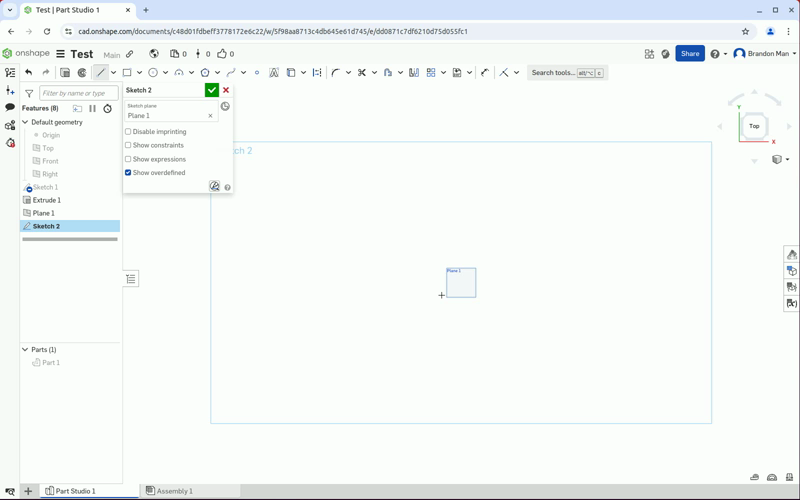
click(441, 294)
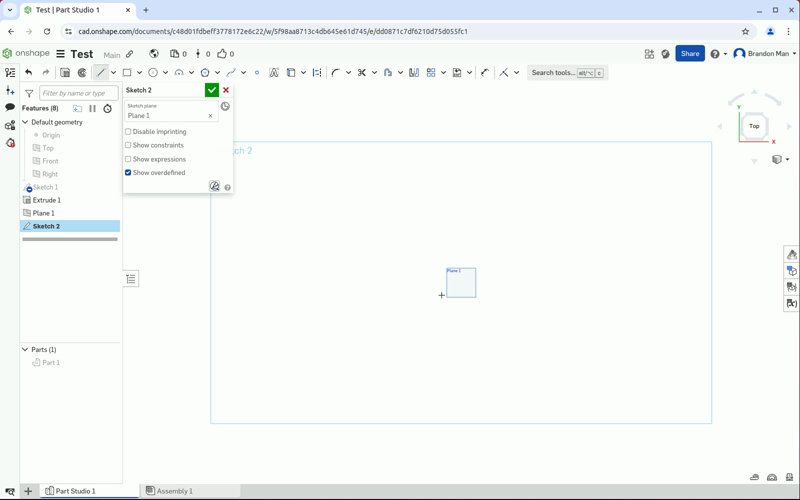
key_up(shift)
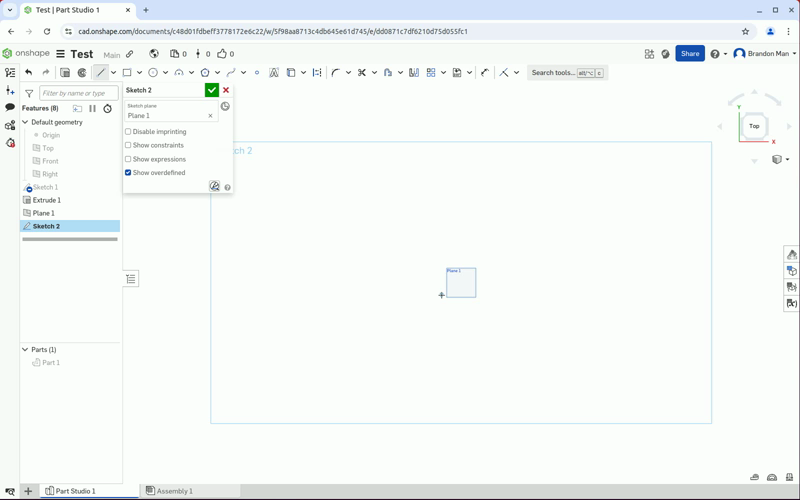
key_down(shift)
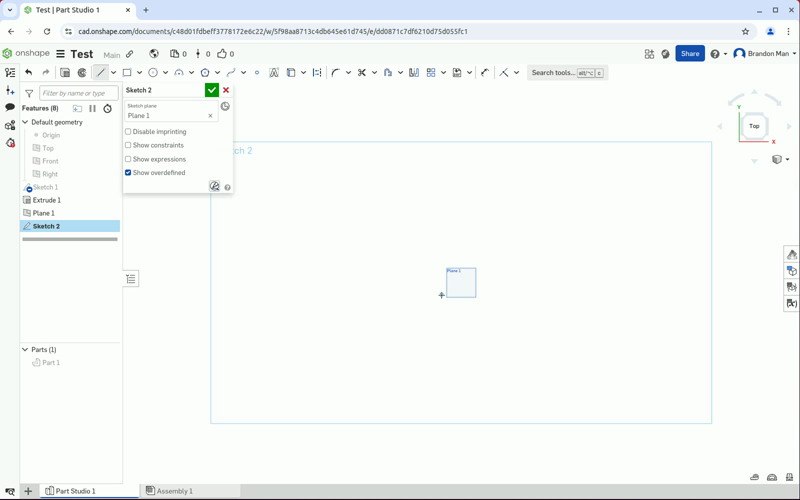
mouse_move(471, 294)
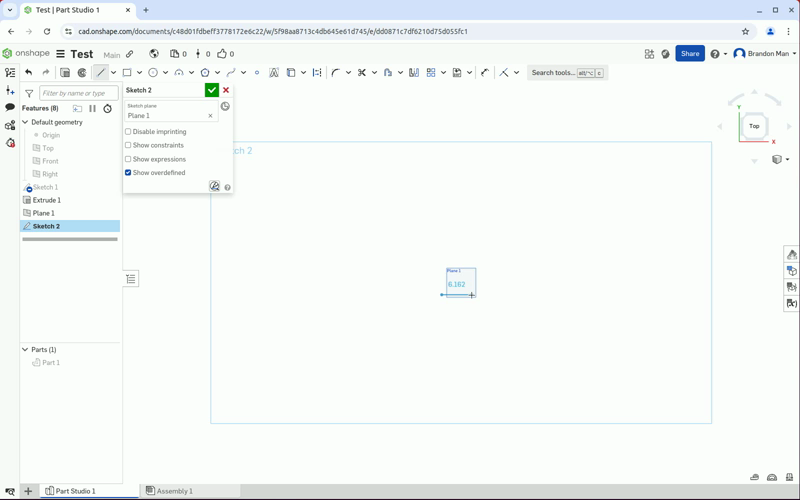
mouse_move(461, 305)
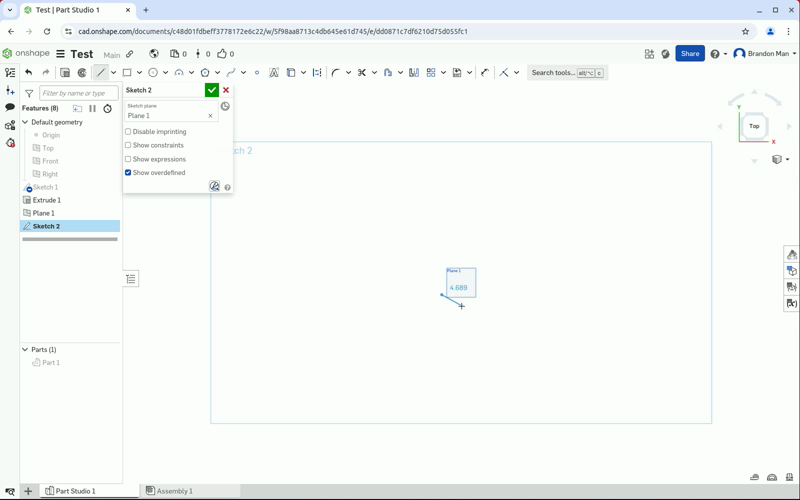
click(461, 305)
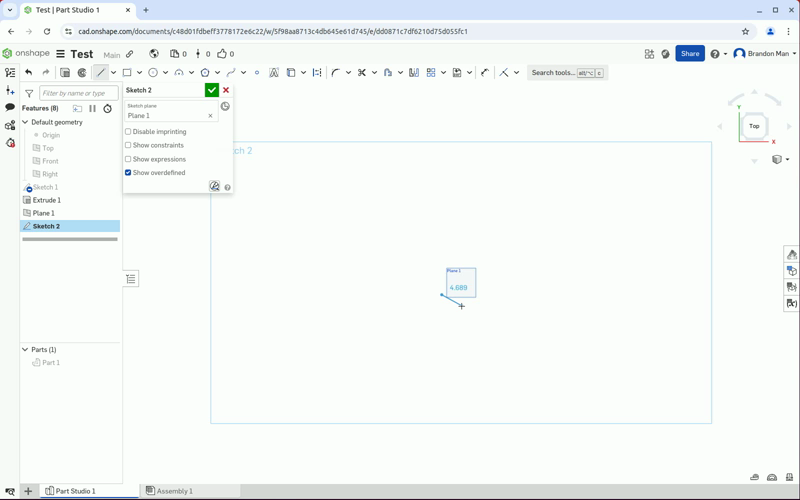
key_up(shift)
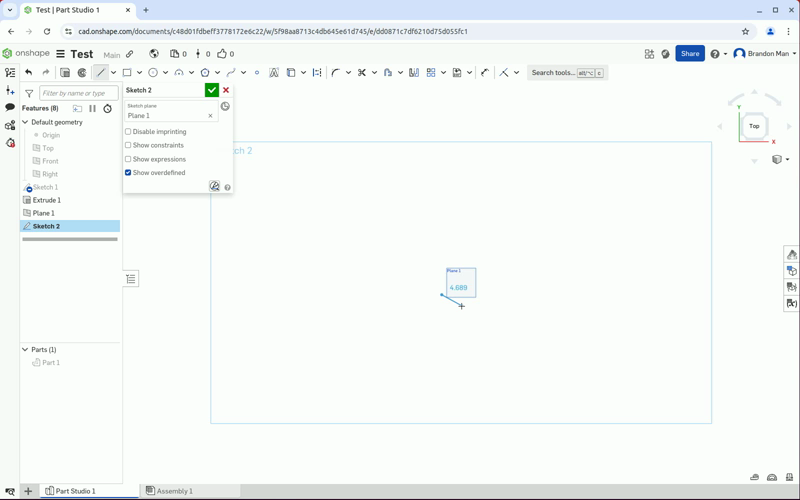
key_down(shift)
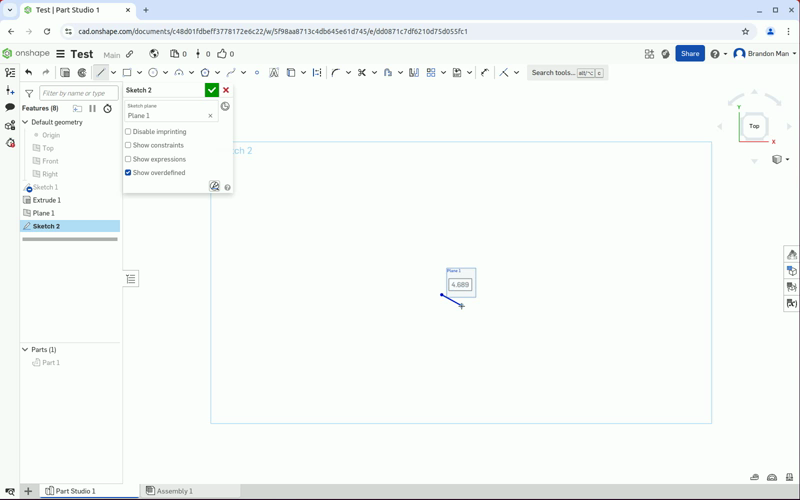
mouse_move(492, 305)
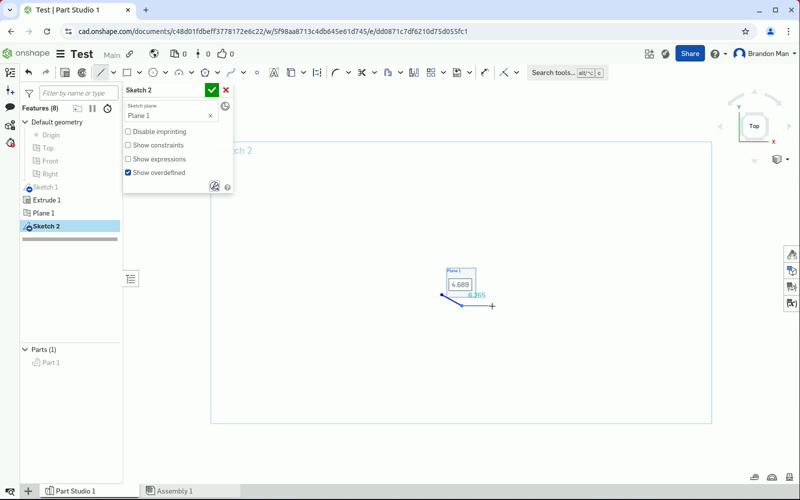
mouse_move(481, 294)
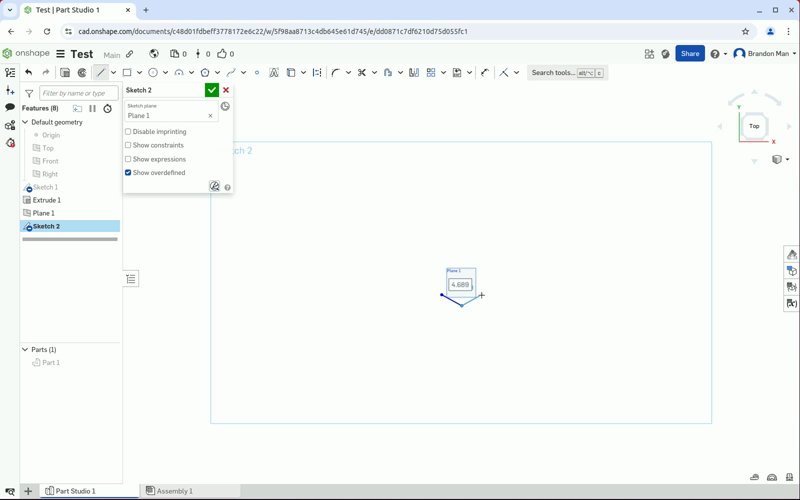
click(481, 294)
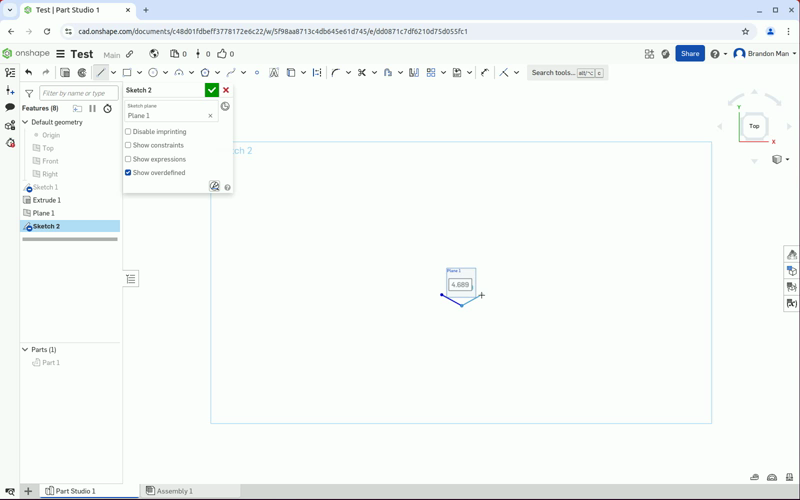
key_up(shift)
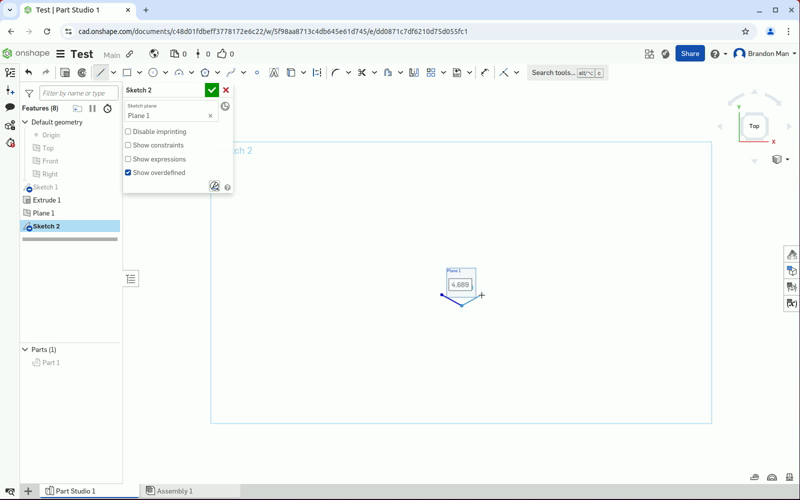
key_down(shift)
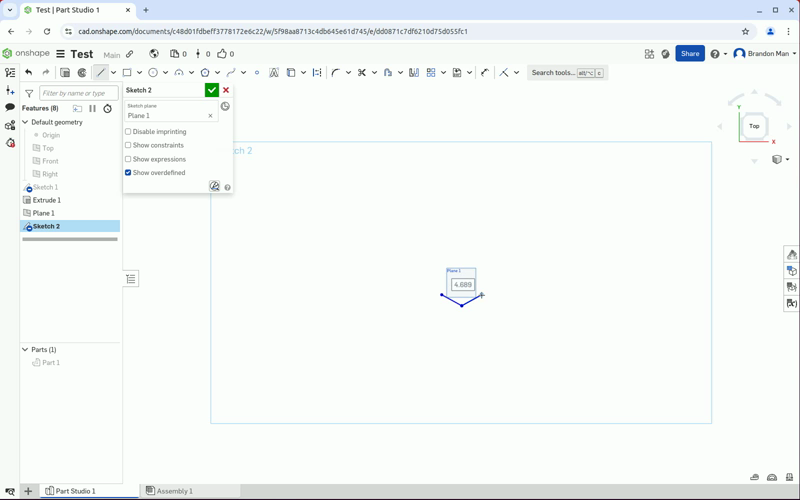
mouse_move(511, 294)
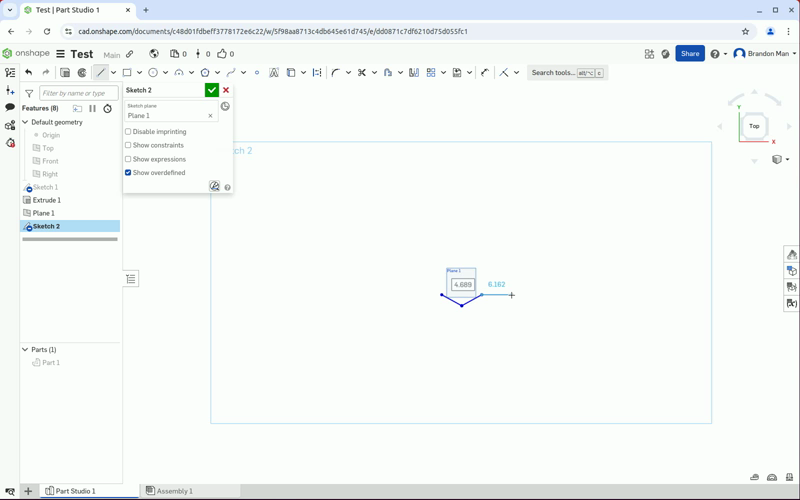
mouse_move(481, 271)
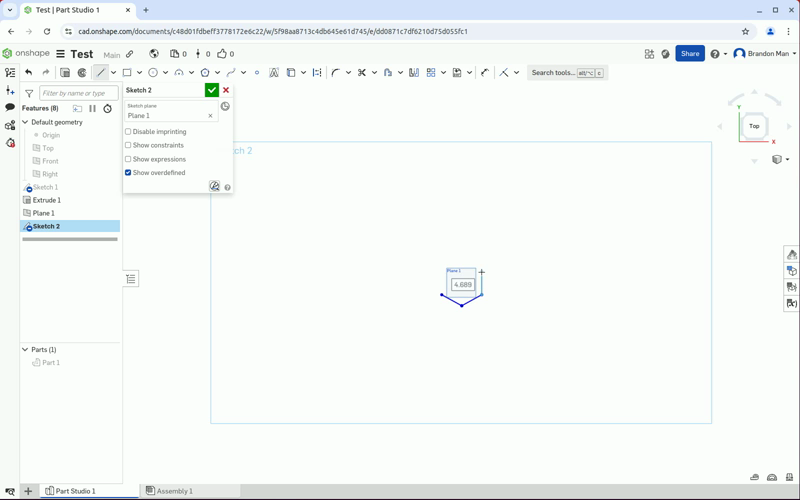
click(481, 271)
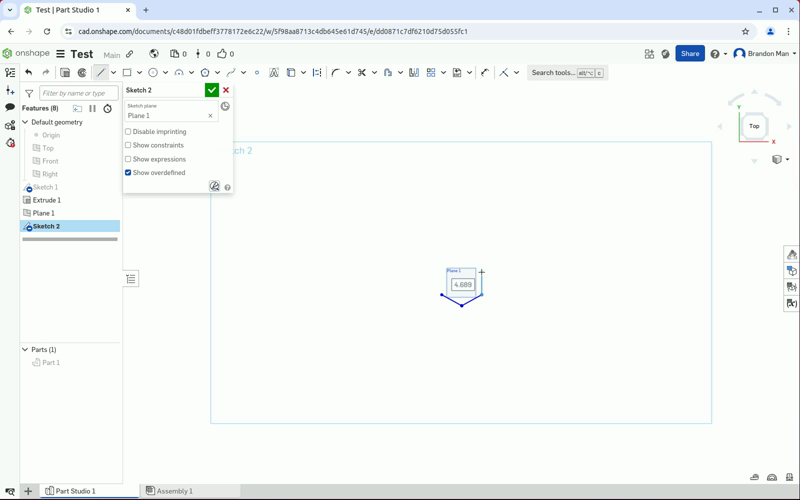
key_up(shift)
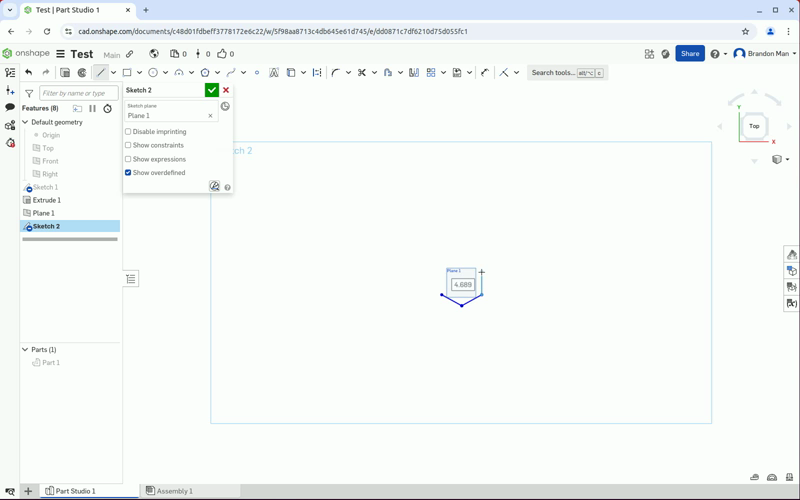
key_down(shift)
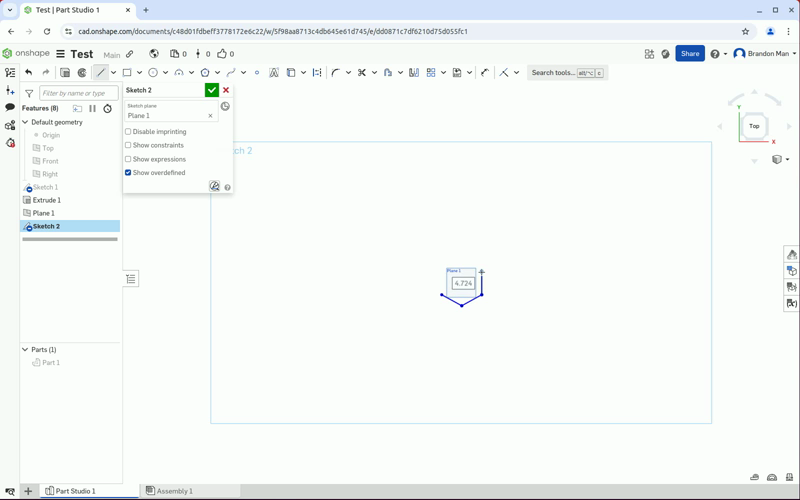
mouse_move(511, 271)
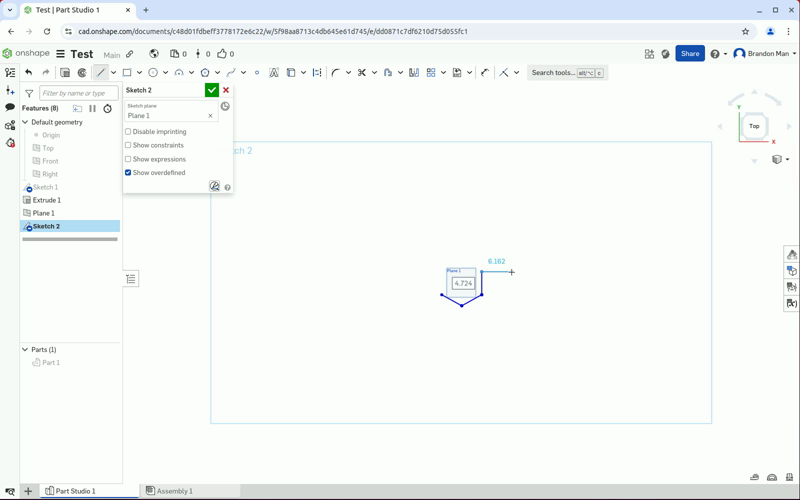
mouse_move(461, 260)
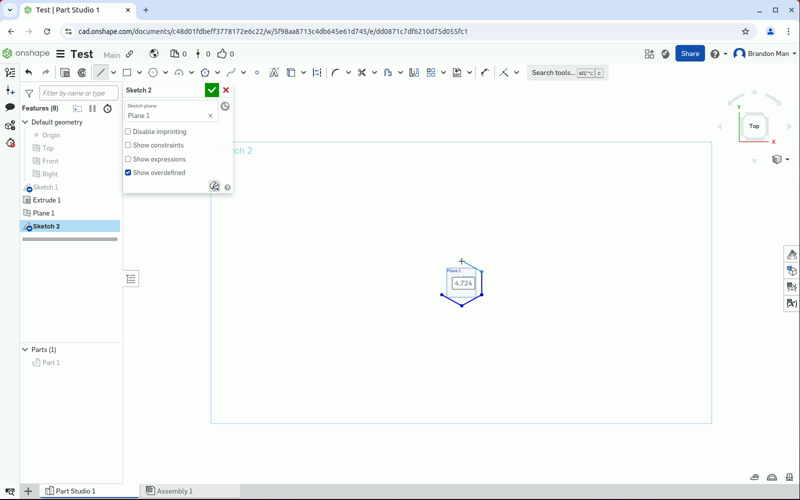
click(461, 260)
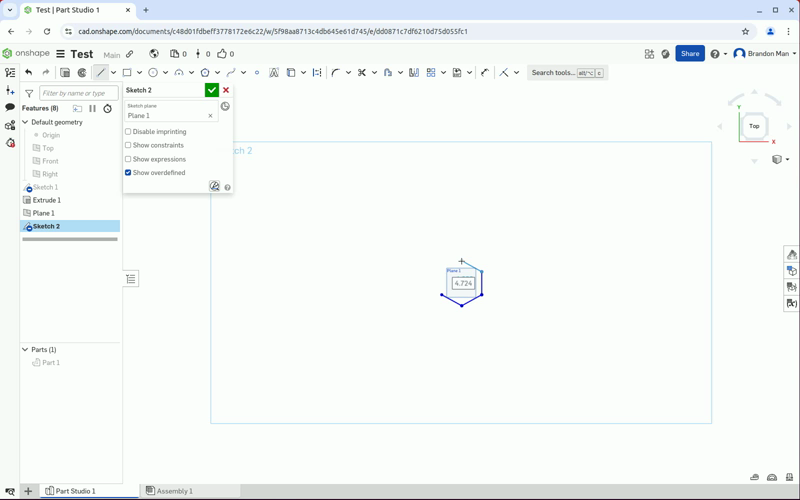
key_up(shift)
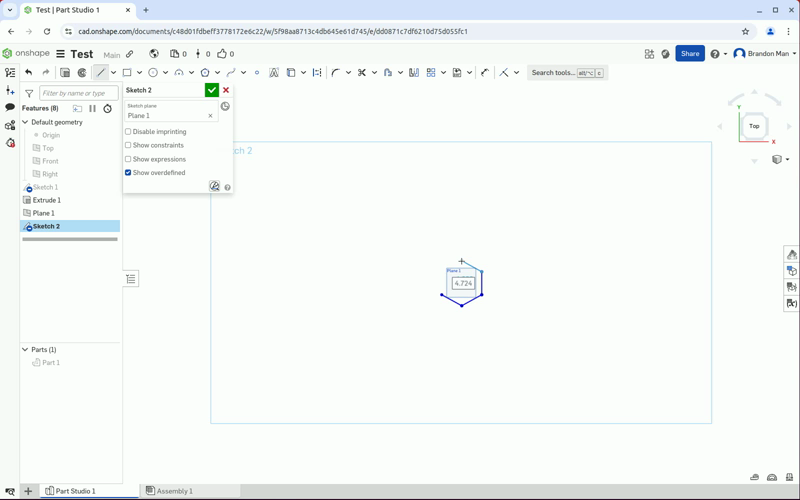
key_down(shift)
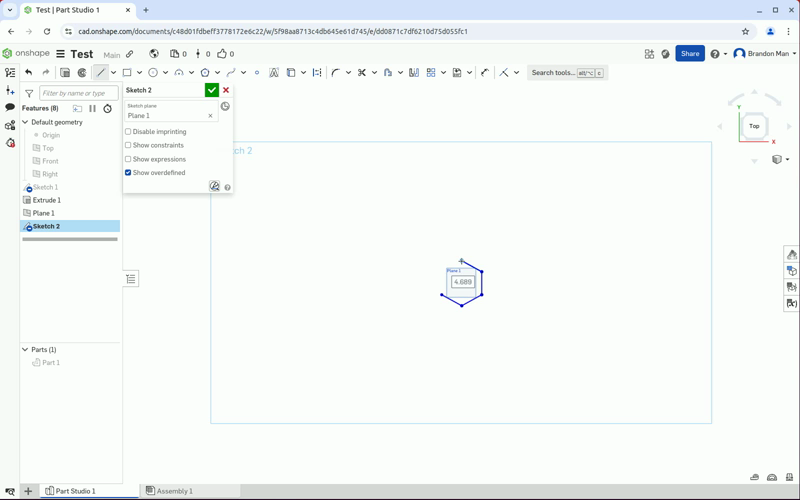
mouse_move(492, 260)
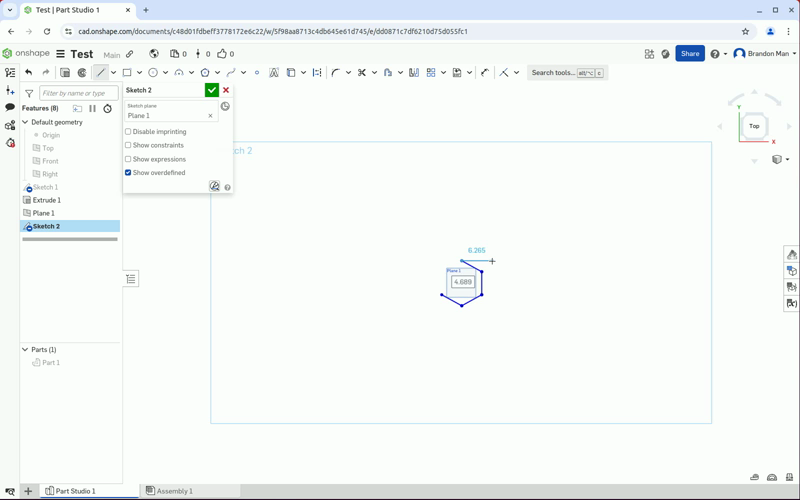
mouse_move(441, 271)
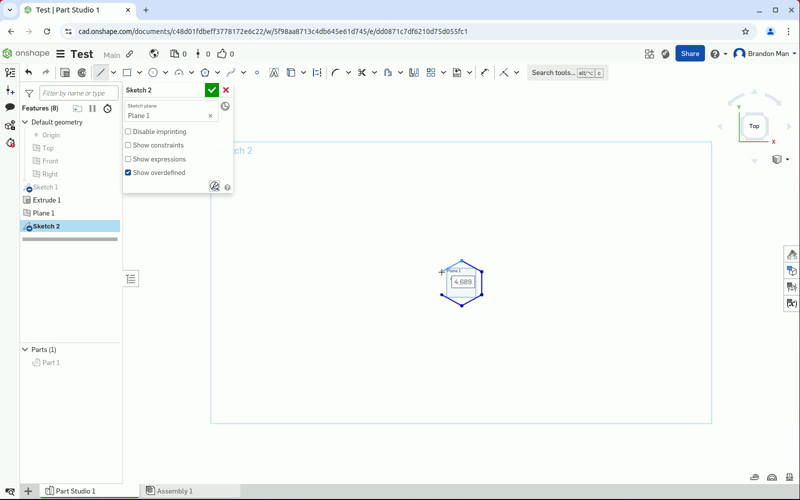
click(441, 271)
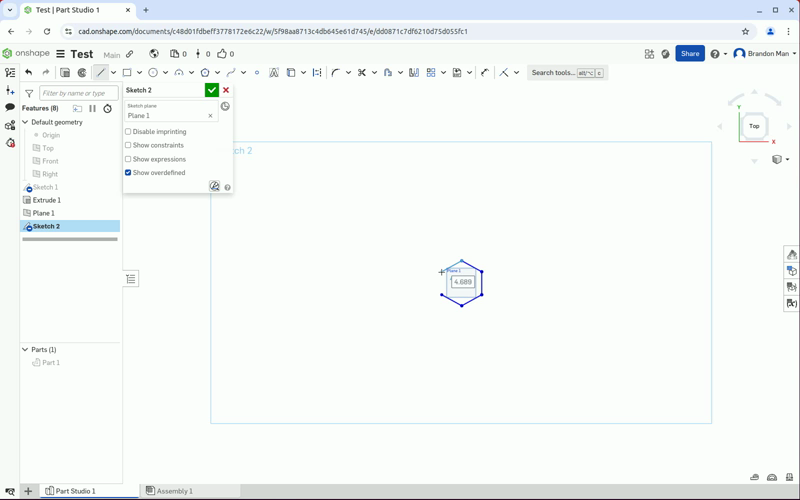
key_up(shift)
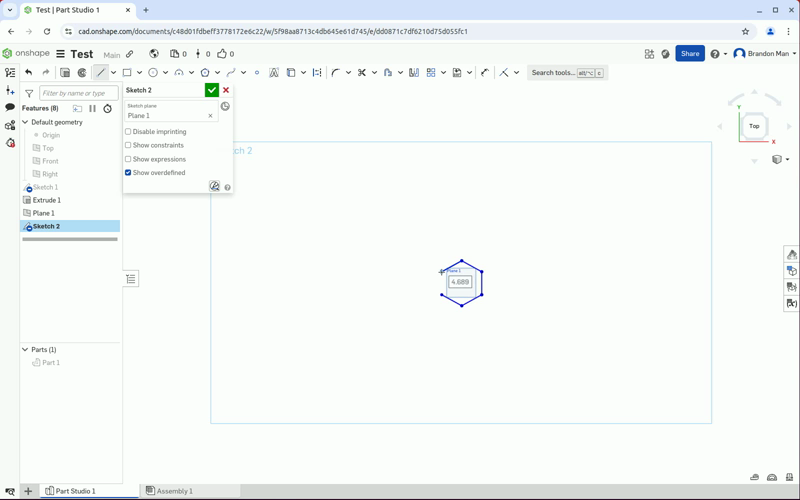
mouse_move(471, 271)
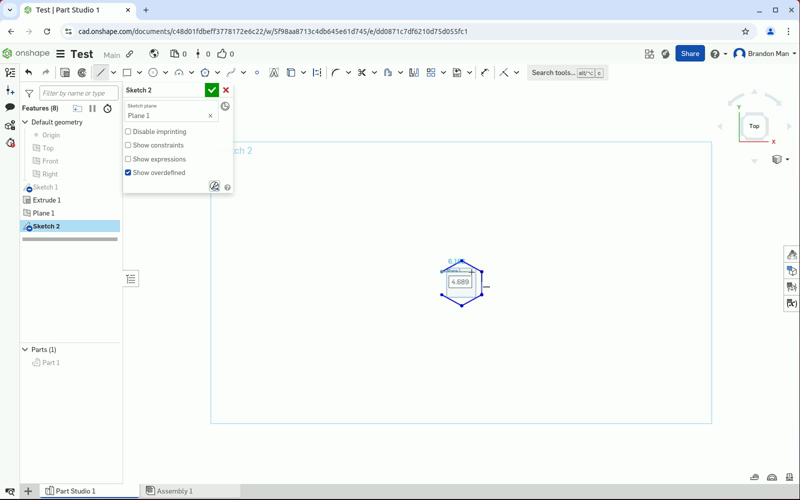
key_down(shift)
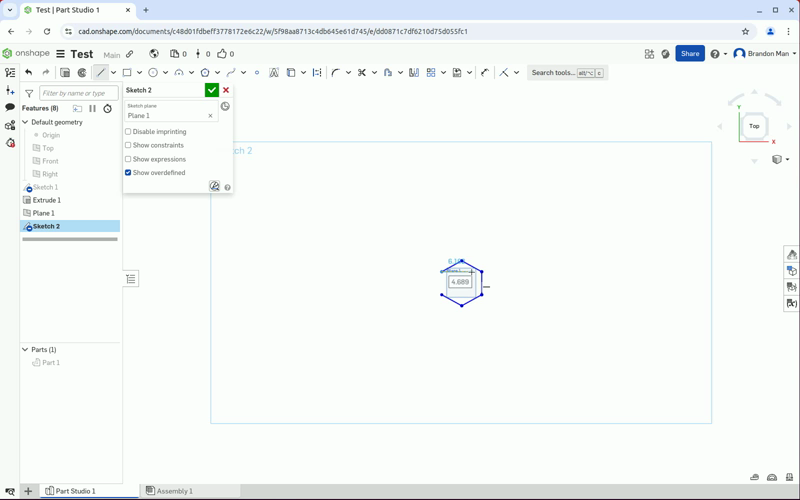
mouse_move(441, 294)
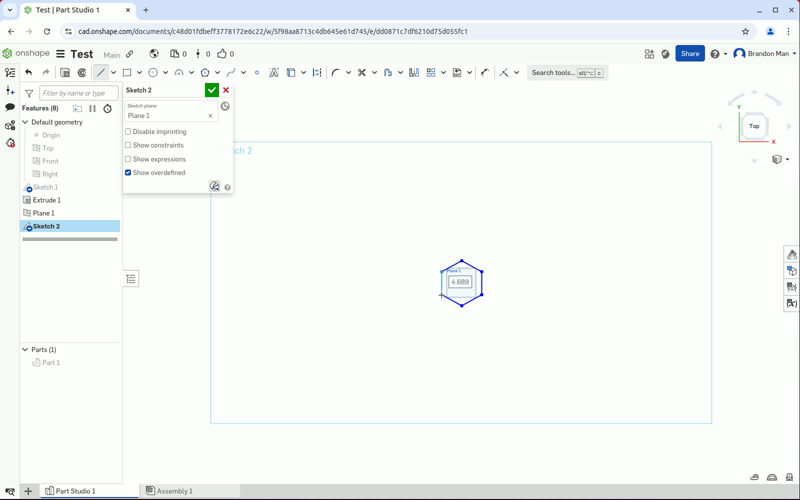
key_up(shift)
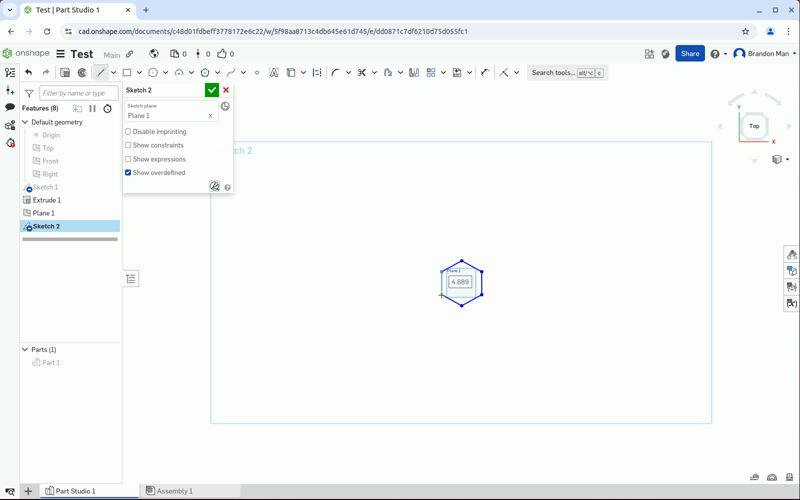
click(441, 294)
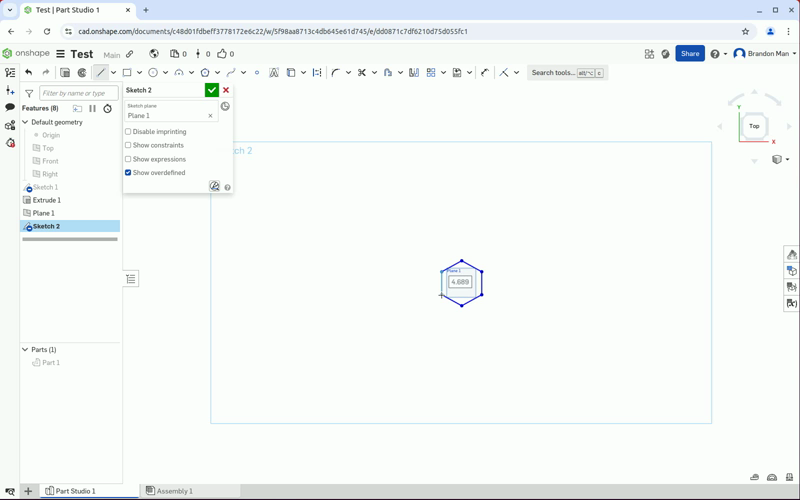
key(esc)
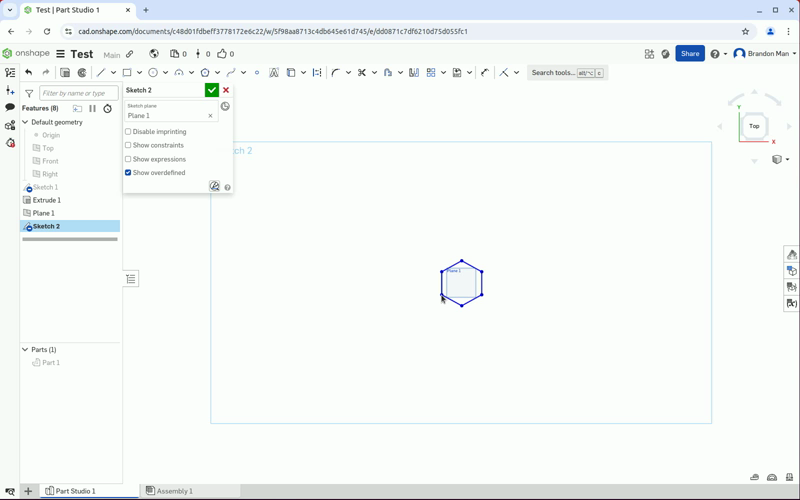
key(c)
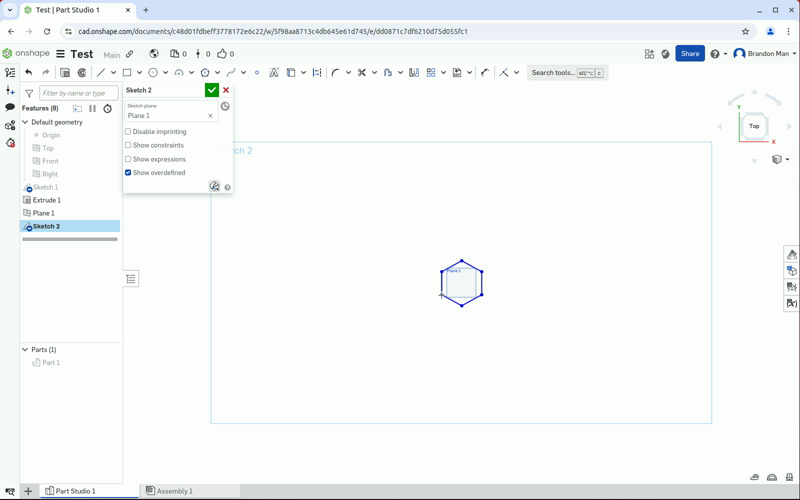
key_down(shift)
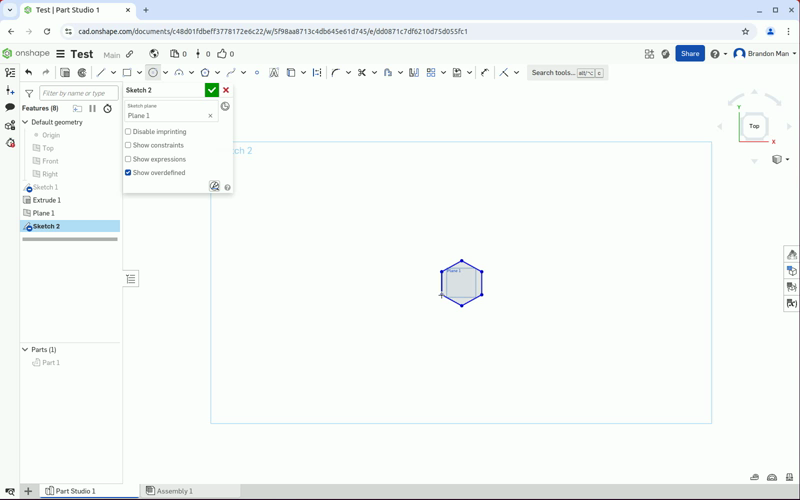
mouse_move(461, 283)
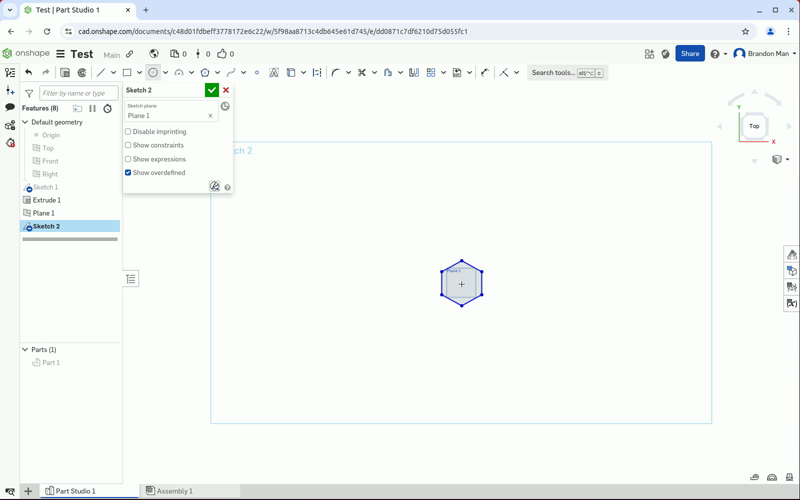
click(461, 283)
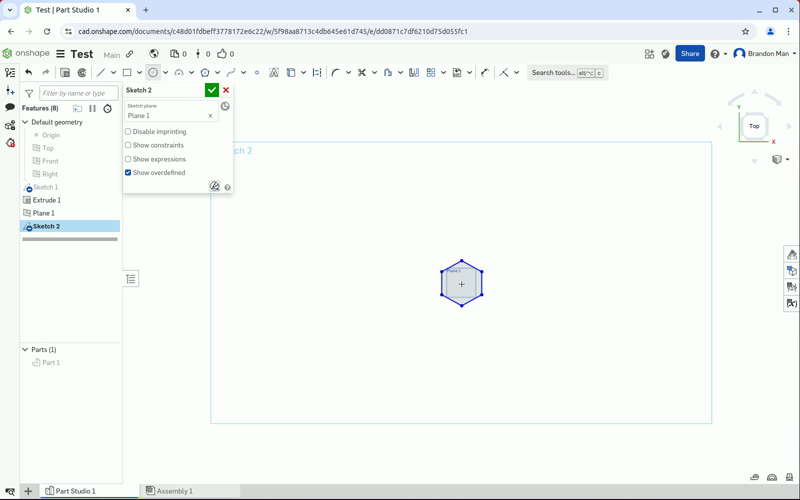
key_up(shift)
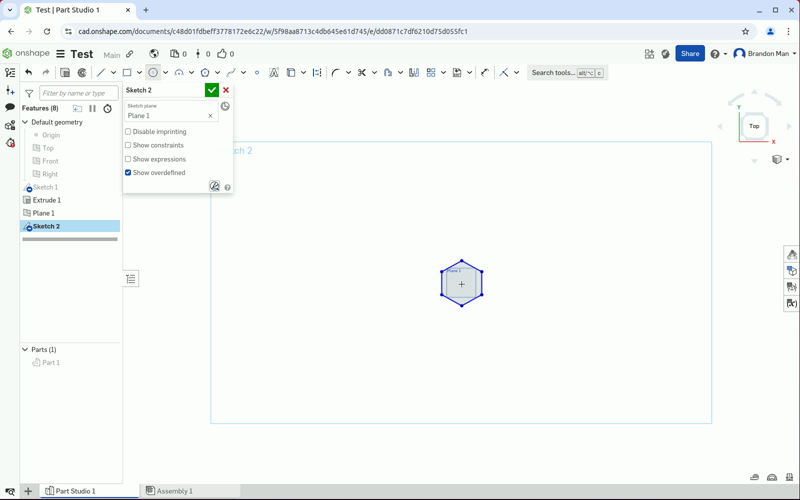
mouse_move(476, 283)
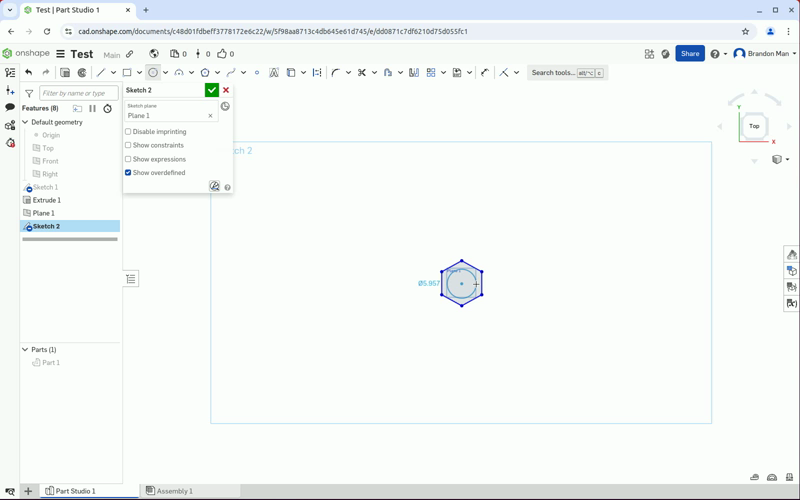
click(476, 283)
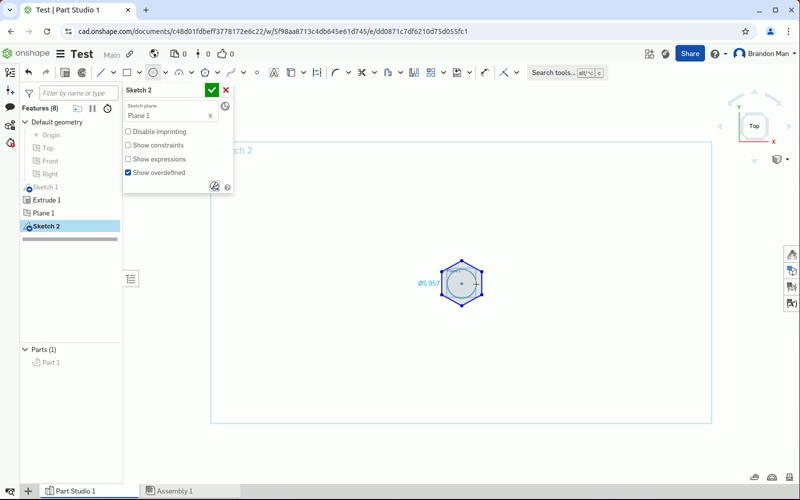
key(esc)
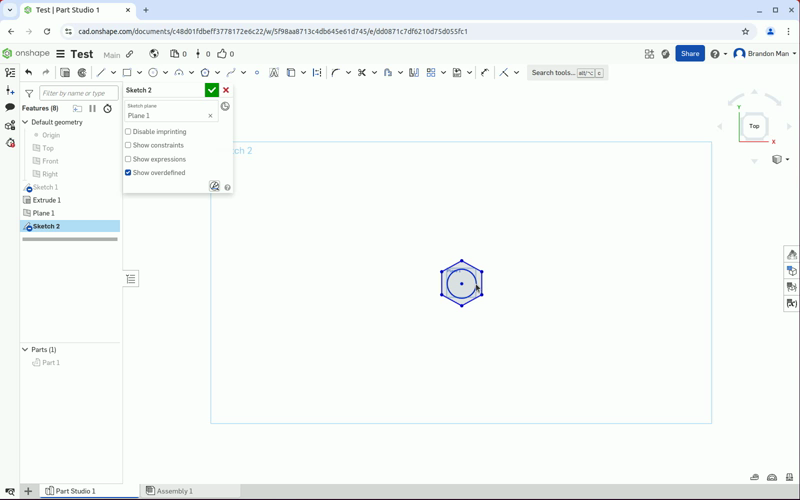
mouse_move(476, 293)
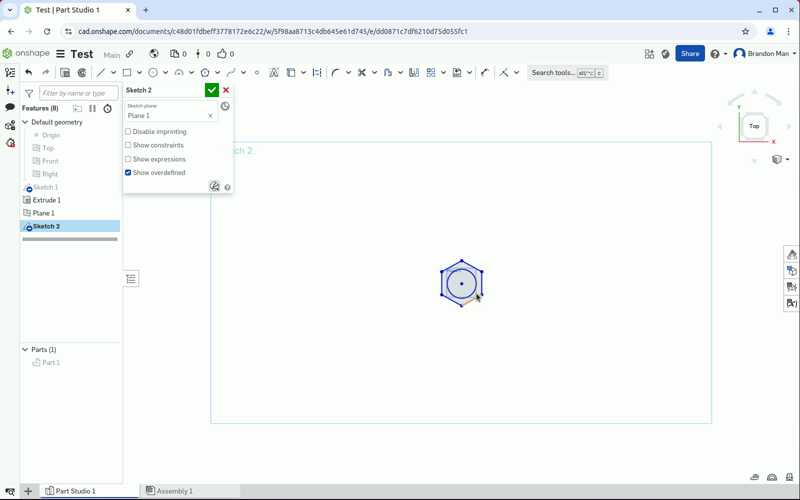
scroll(6)
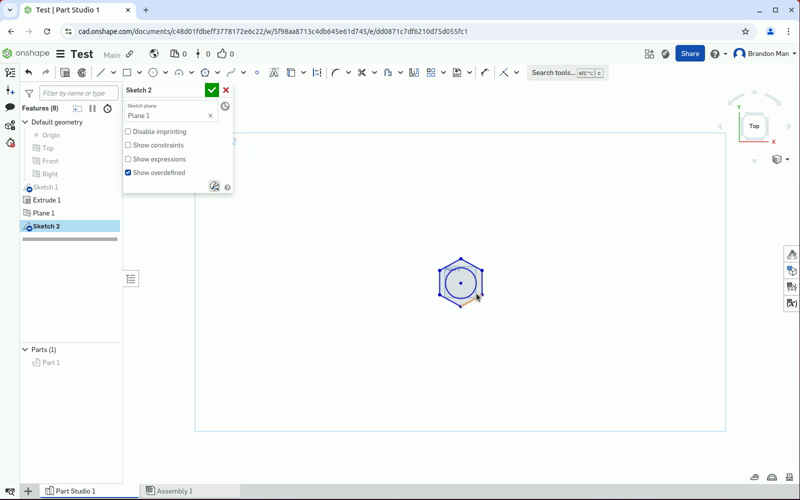
scroll(6)
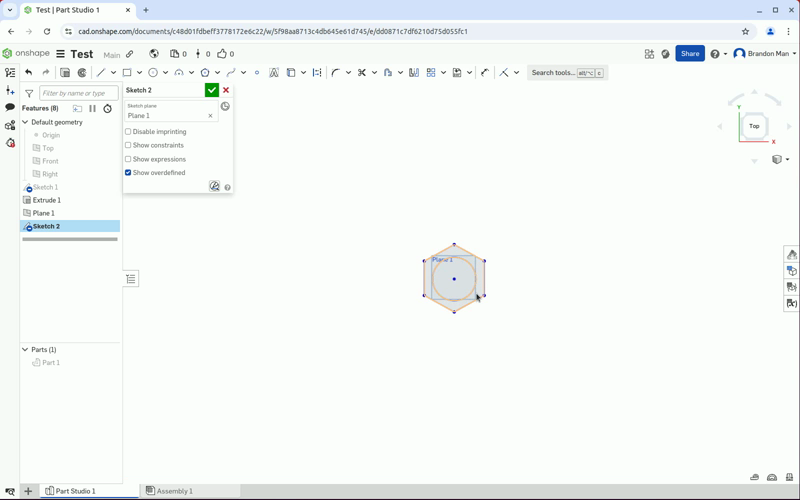
scroll(6)
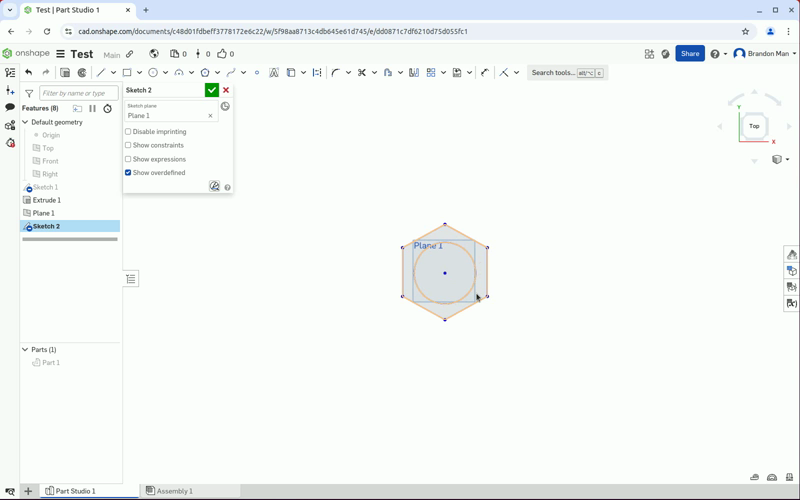
scroll(6)
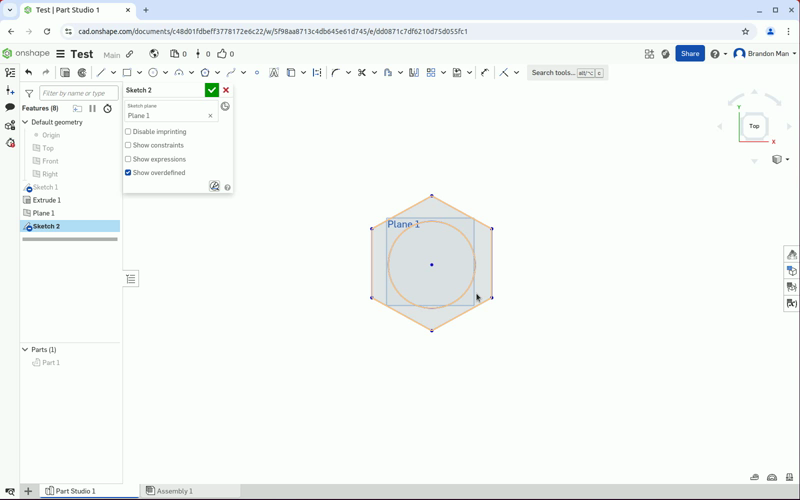
scroll(6)
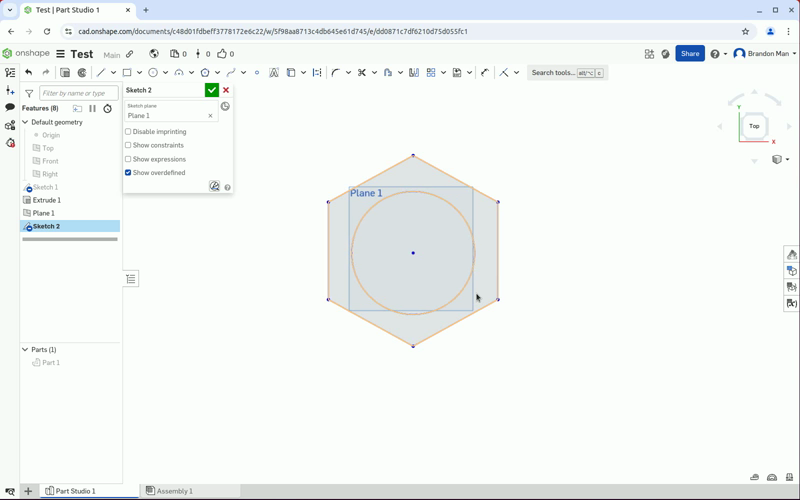
scroll(6)
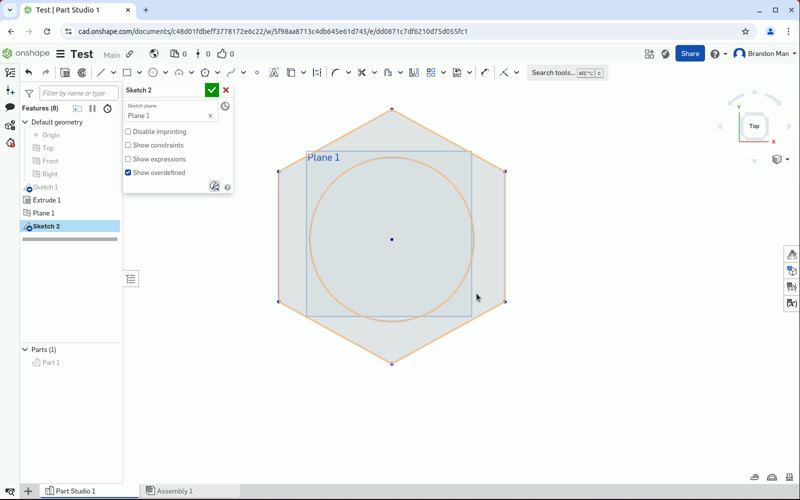
scroll(6)
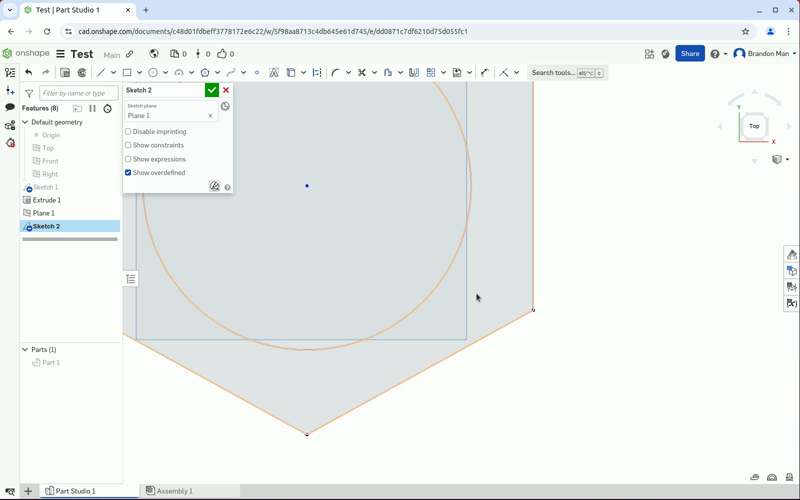
click(476, 293)
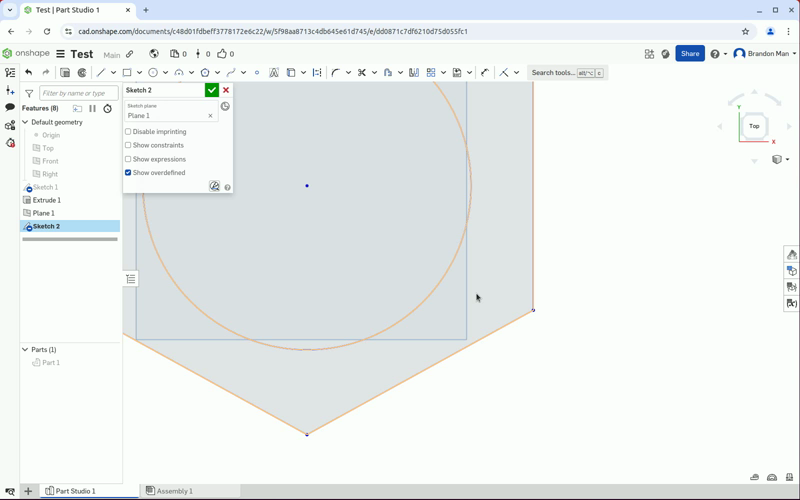
scroll(-6)
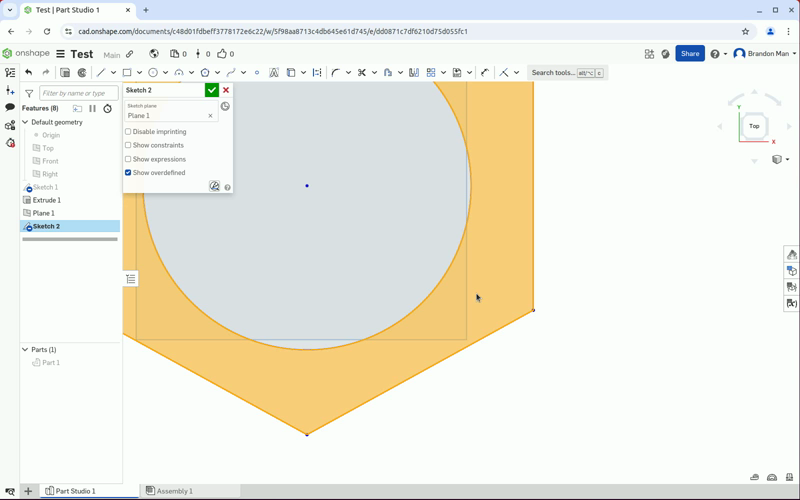
scroll(-6)
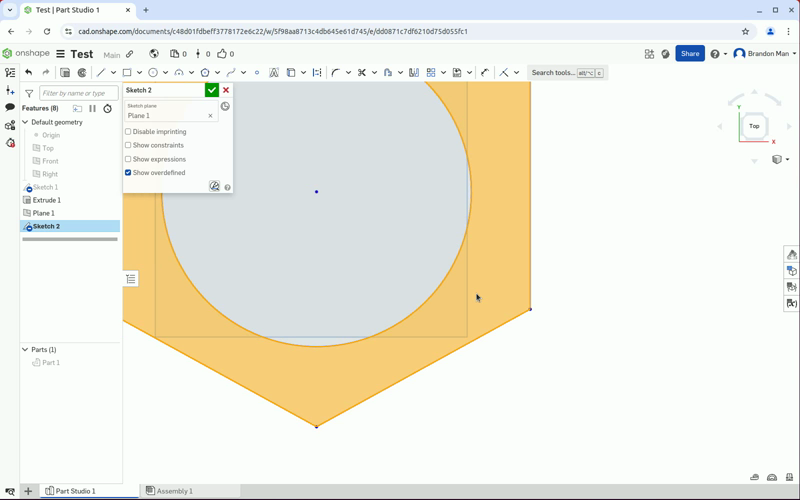
scroll(-6)
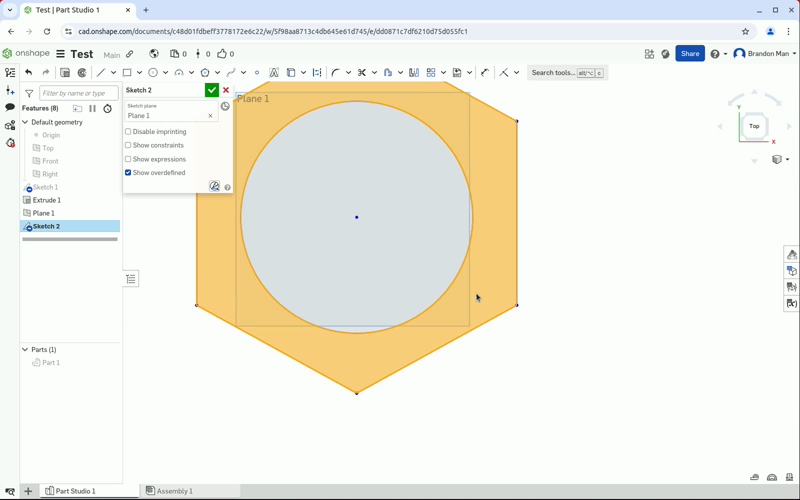
scroll(-6)
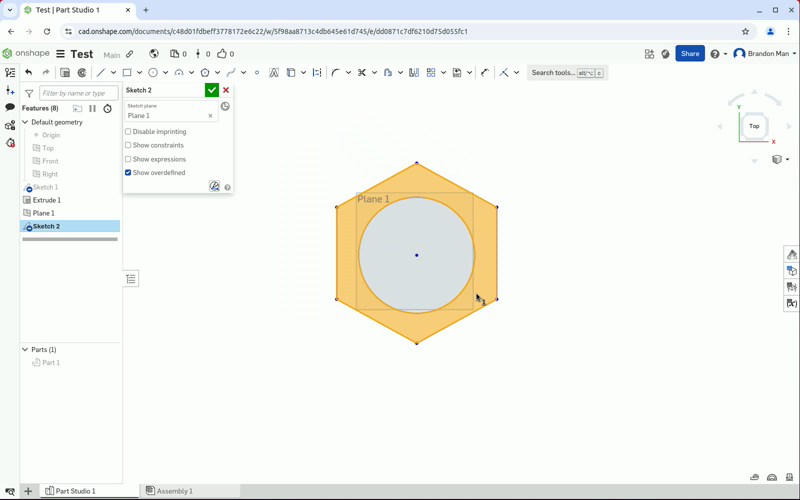
scroll(-6)
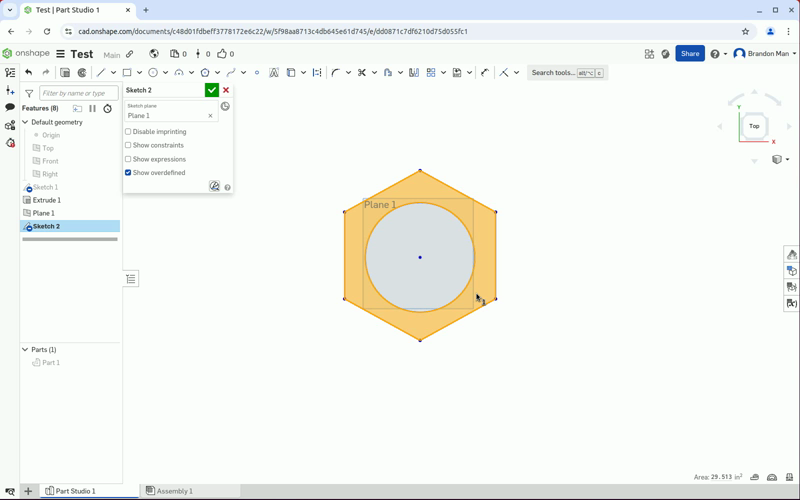
scroll(-6)
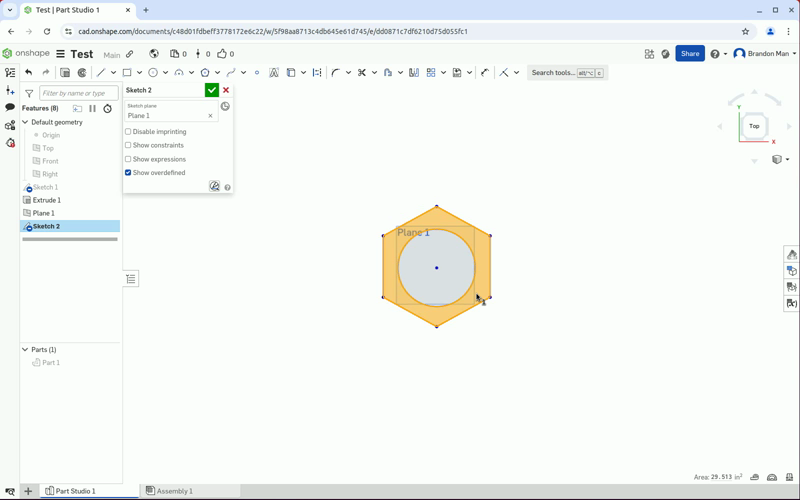
scroll(-6)
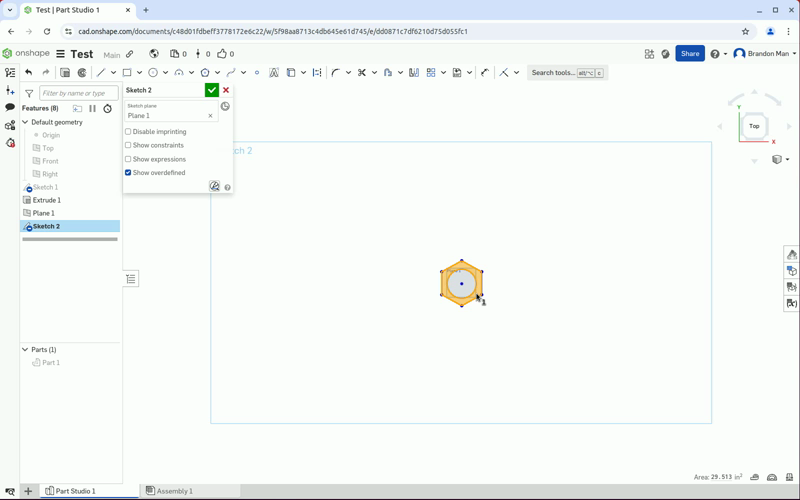
mouse_move(73, 352)
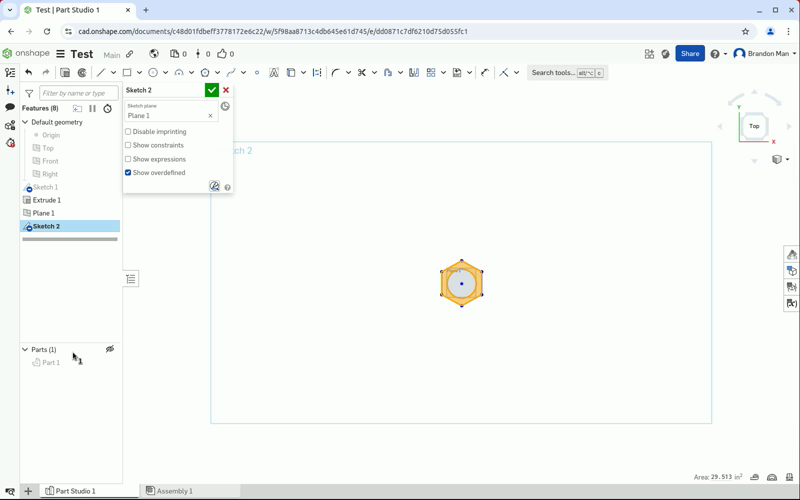
key(shift+y)
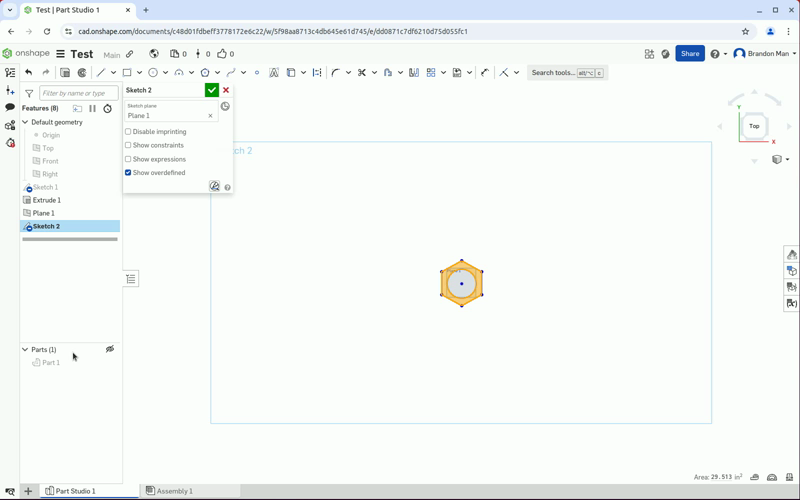
key(shift+e)
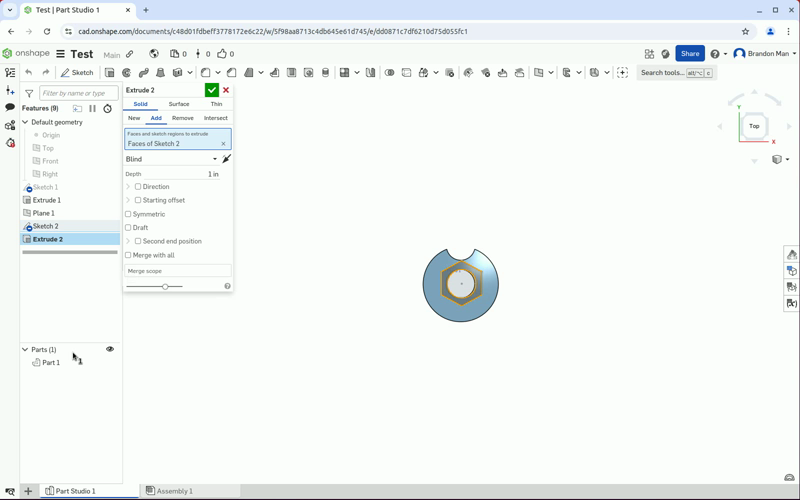
mouse_move(143, 106)
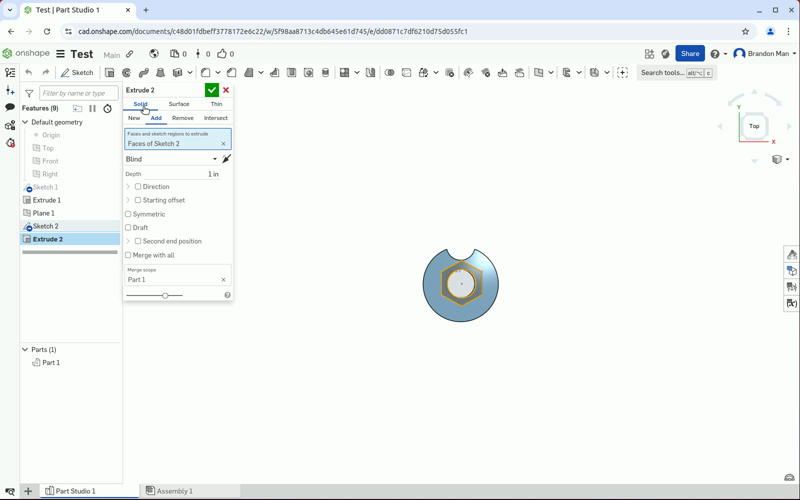
click(143, 106)
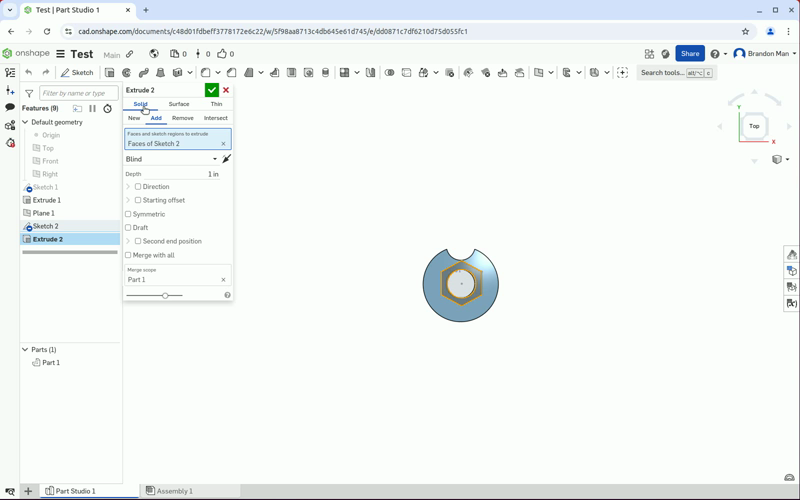
mouse_move(186, 120)
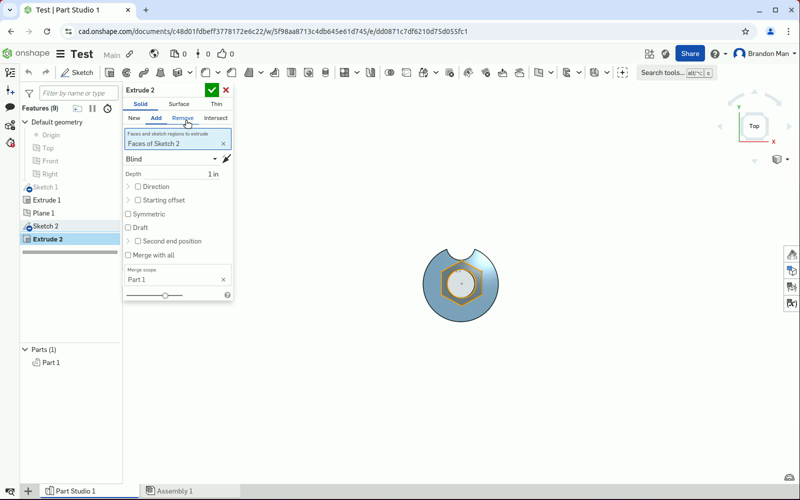
click(186, 120)
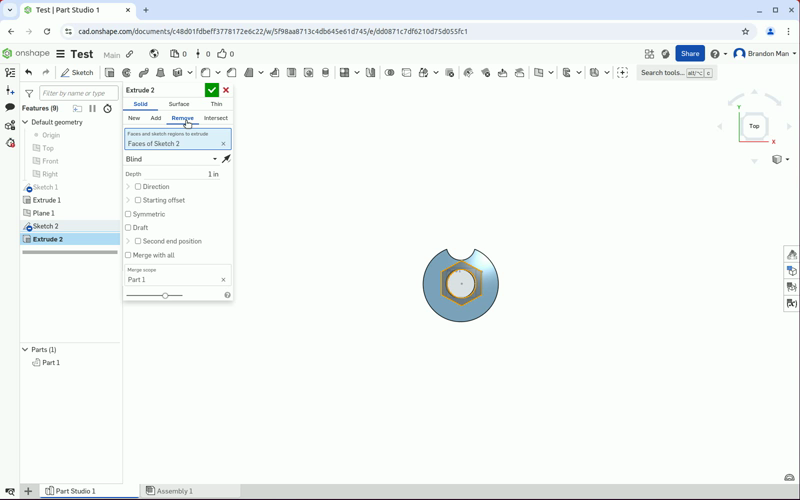
key(tab, 4)
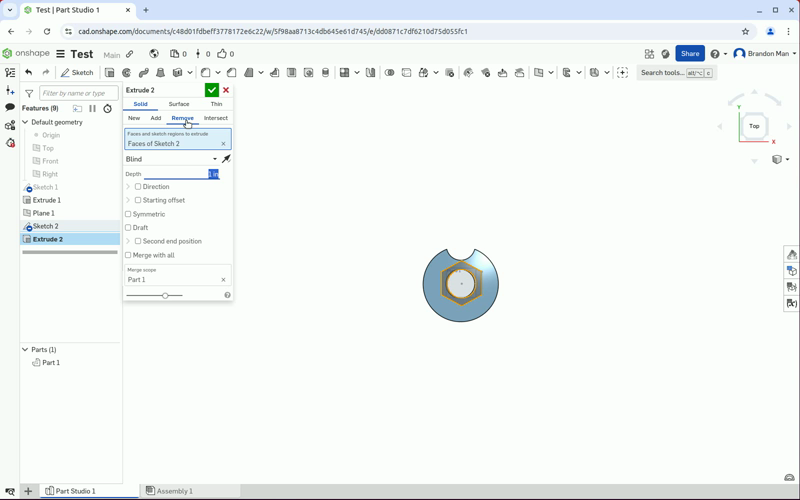
text(3.611)
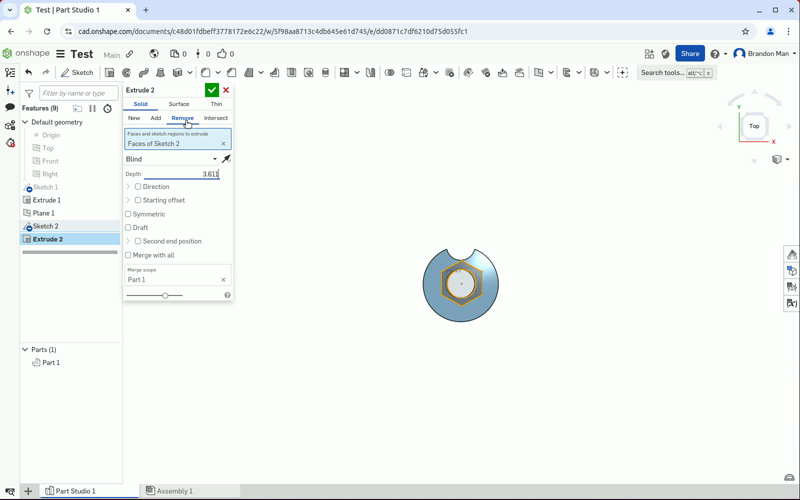
key(tab, 6)
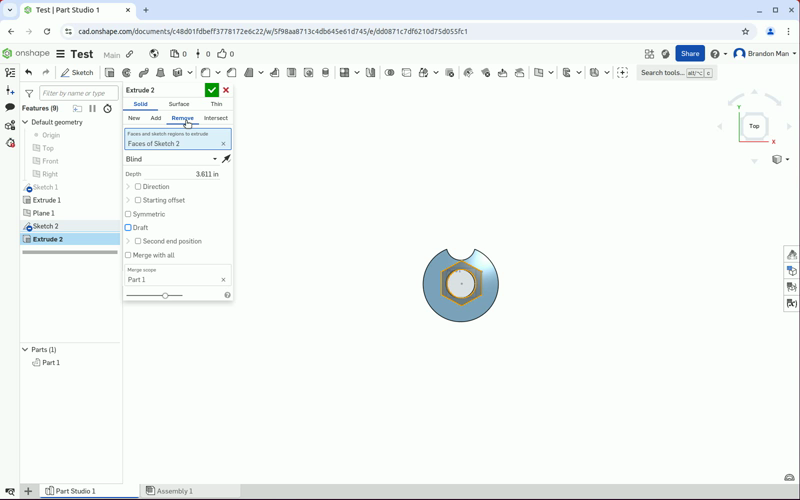
key(space)
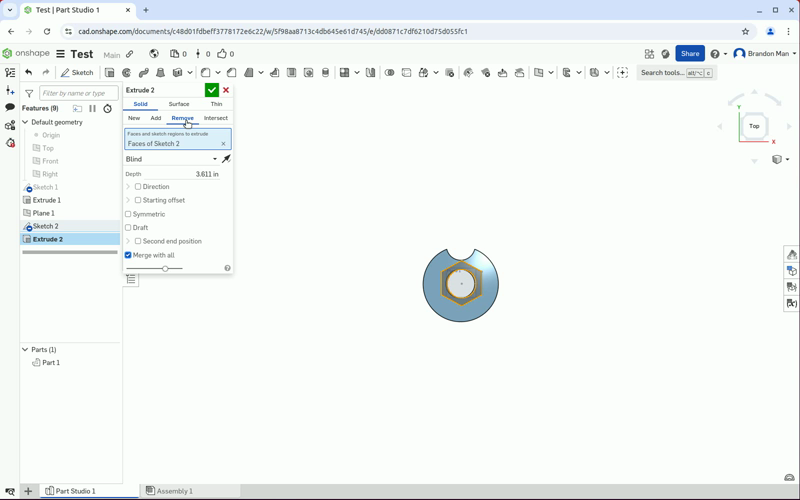
key(enter)
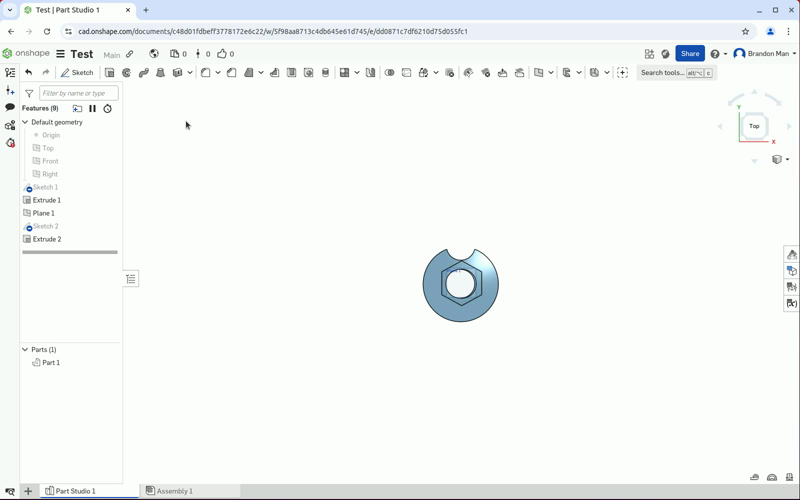
key(shift+h)
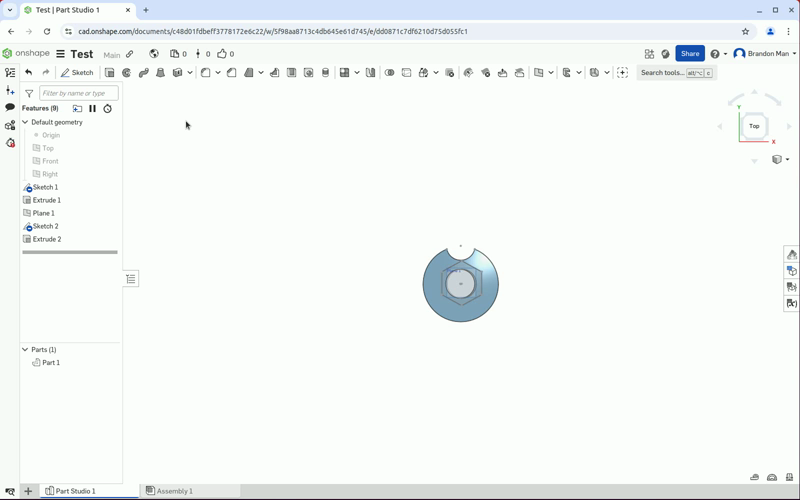
key(shift+h)
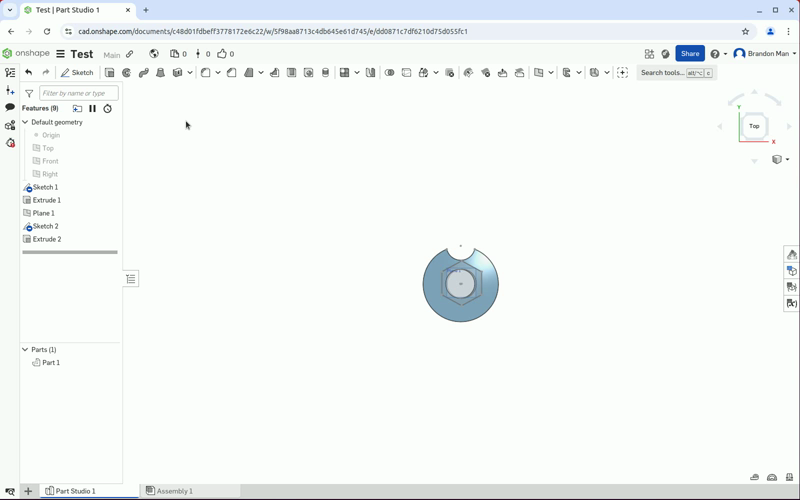
key(shift+7)
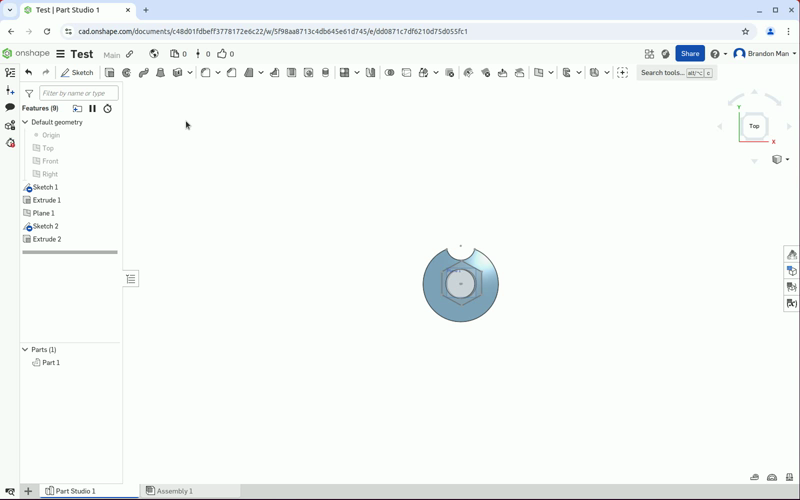
key(up, 3)
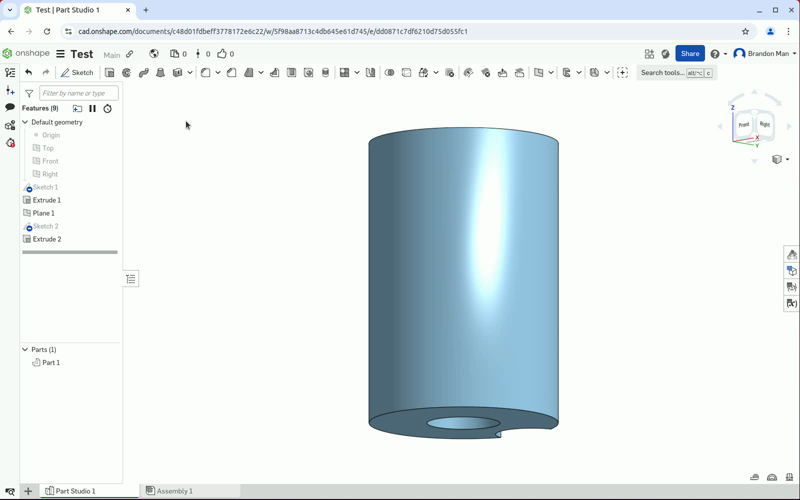
key(left, 3)
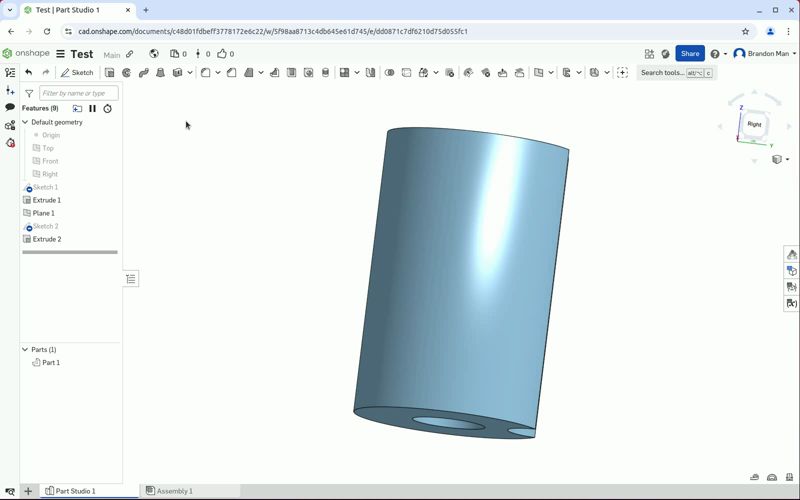
key(right, 3)
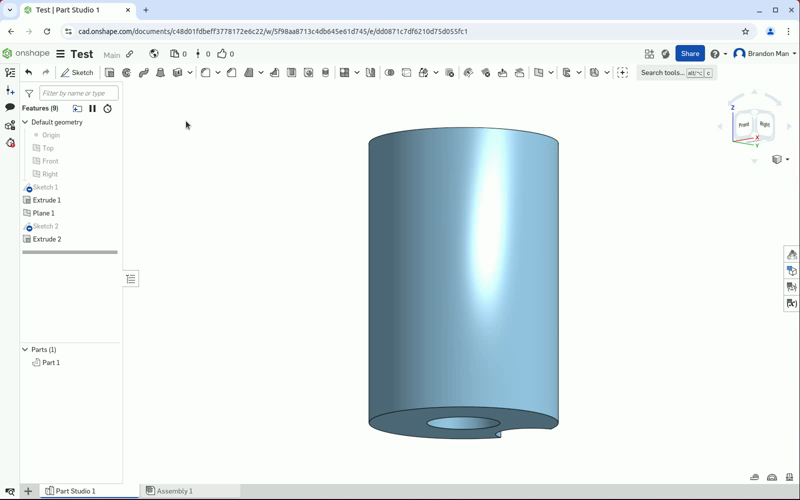
key(down, 3)
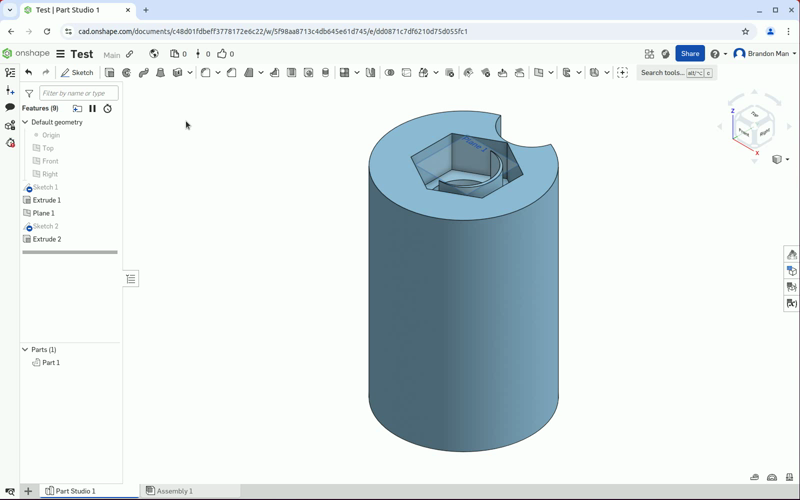
mouse_move(73, 189)
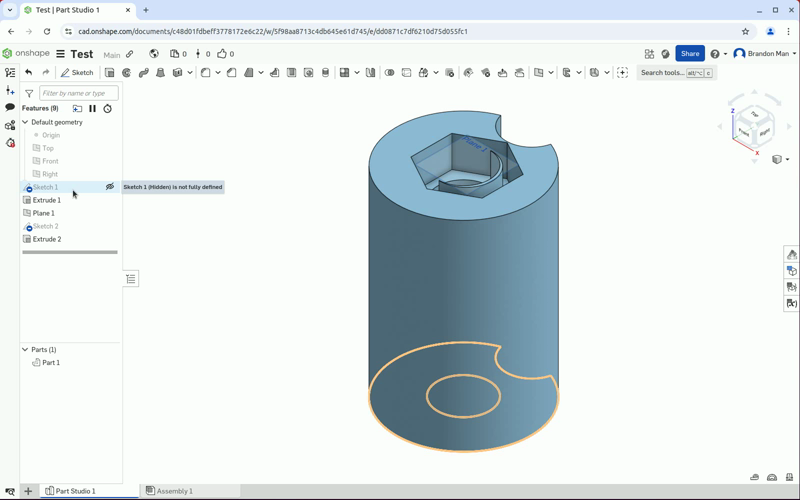
click(73, 189)